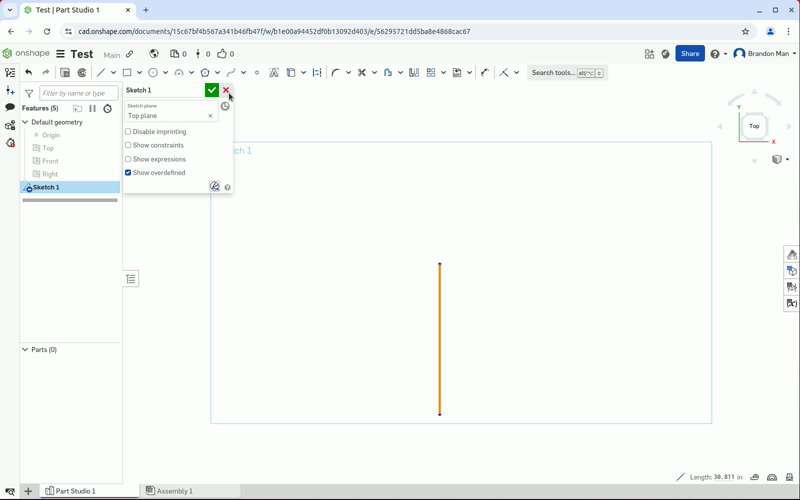
key(shift+h)
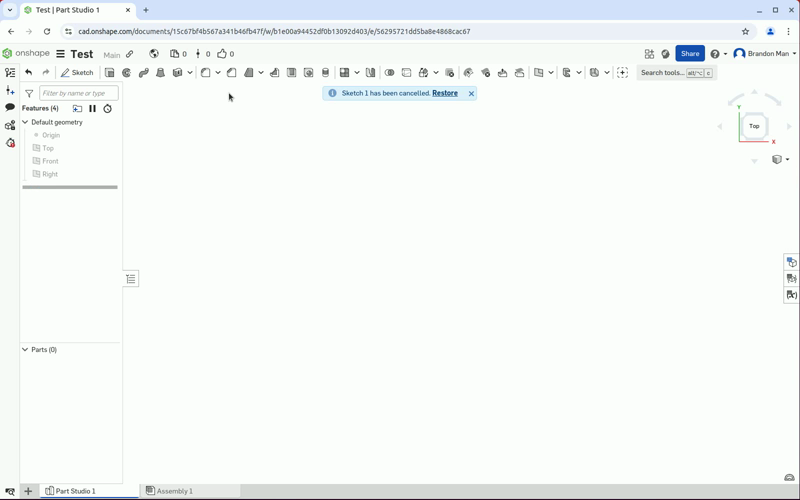
mouse_move(73, 352)
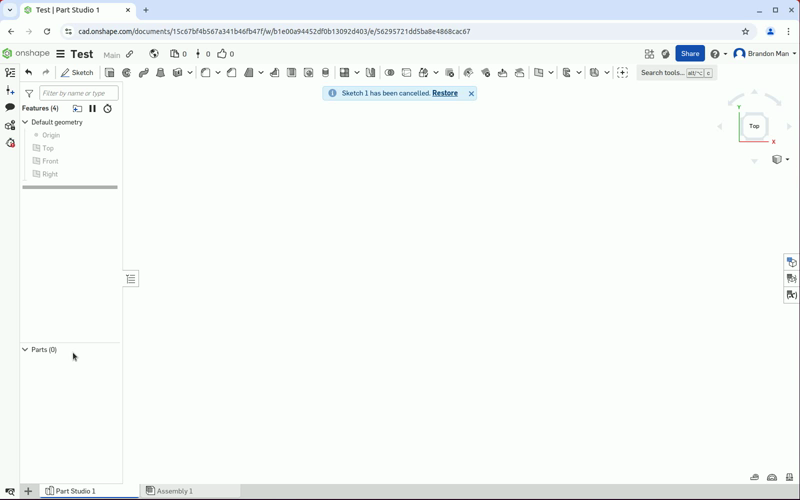
key(y)
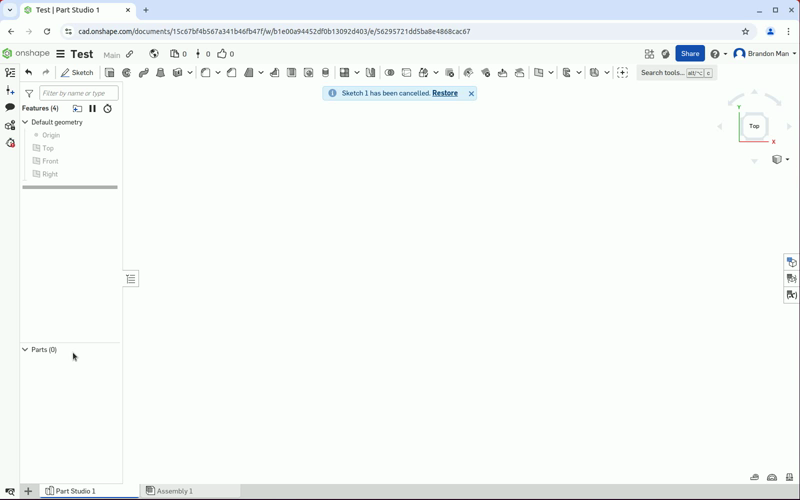
key(shift+p)
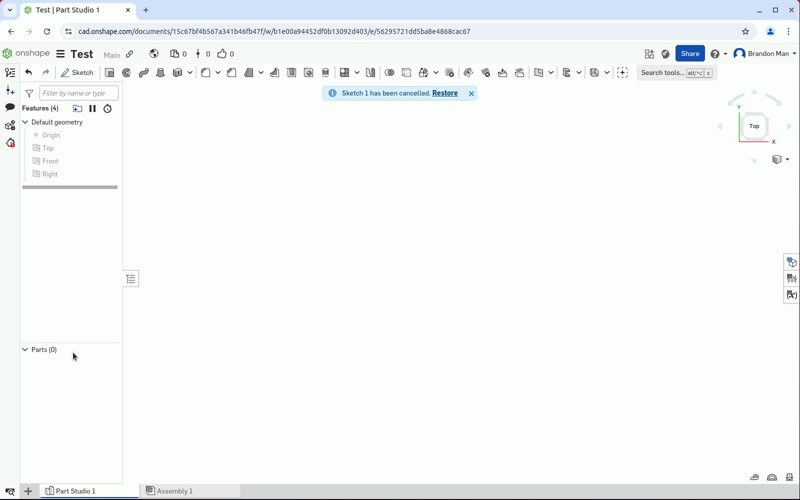
key(space)
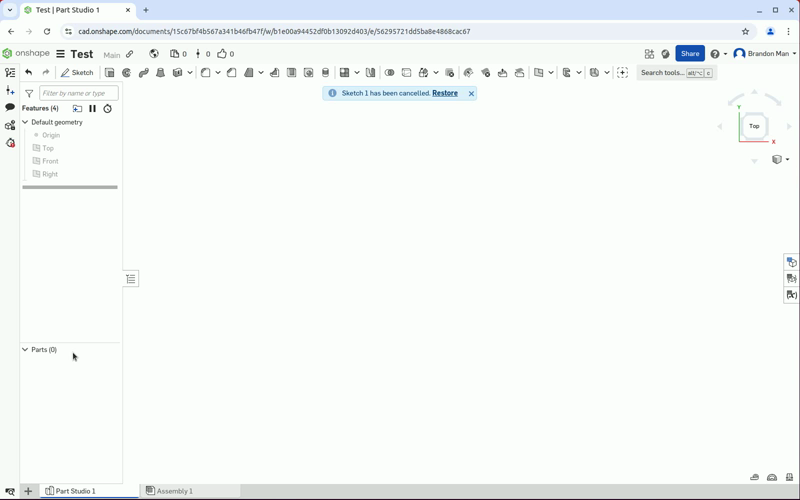
key_down(shift)
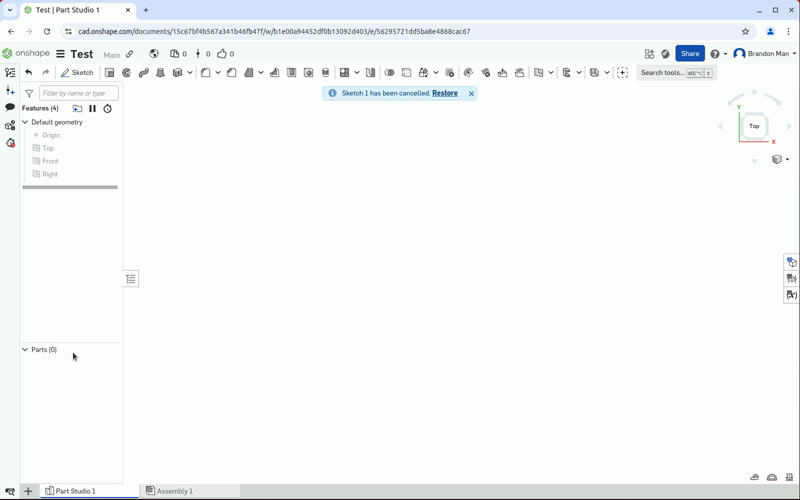
key(up)
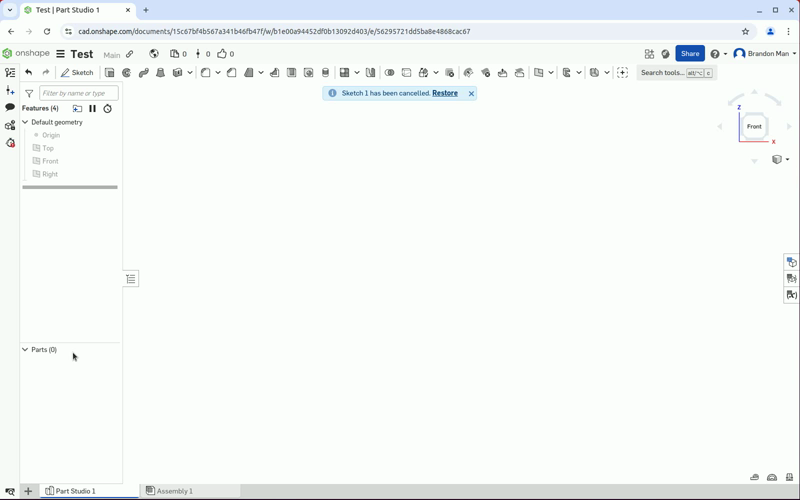
key_up(shift)
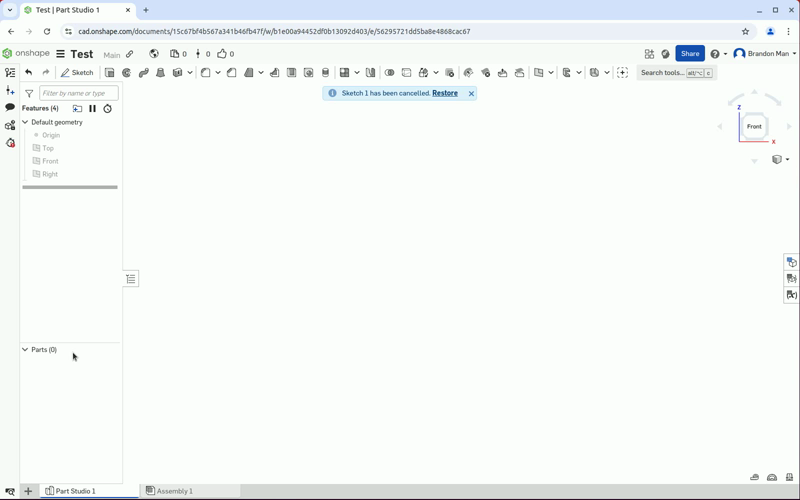
mouse_move(73, 352)
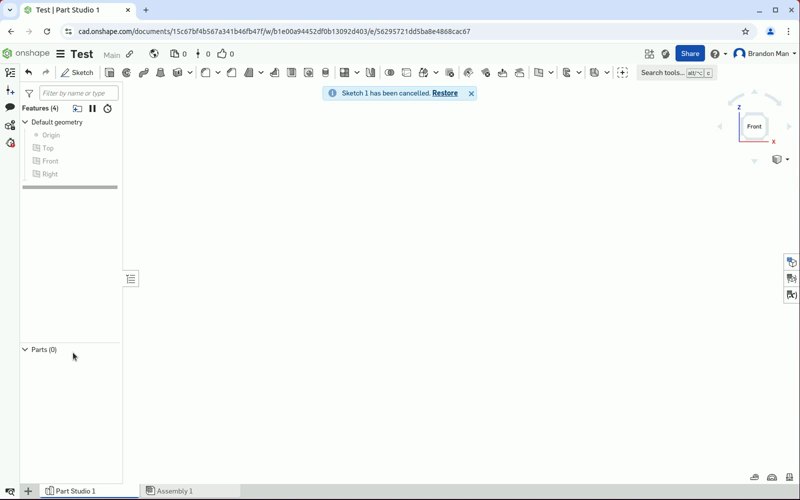
key(shift+y)
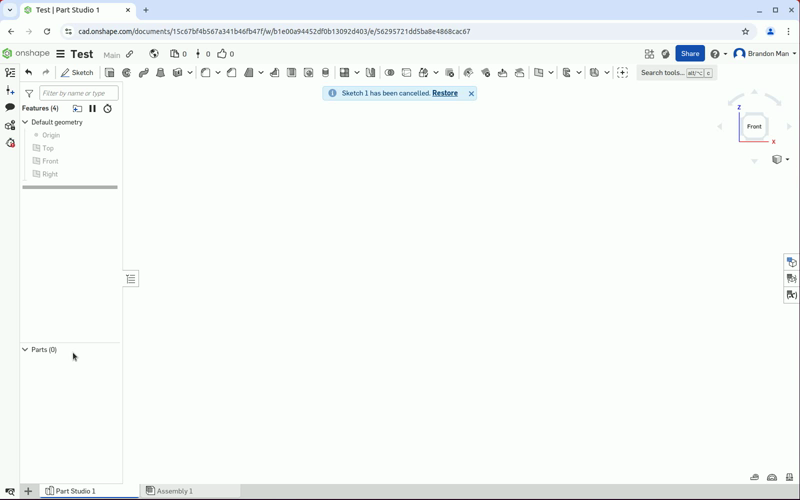
key(shift+s)
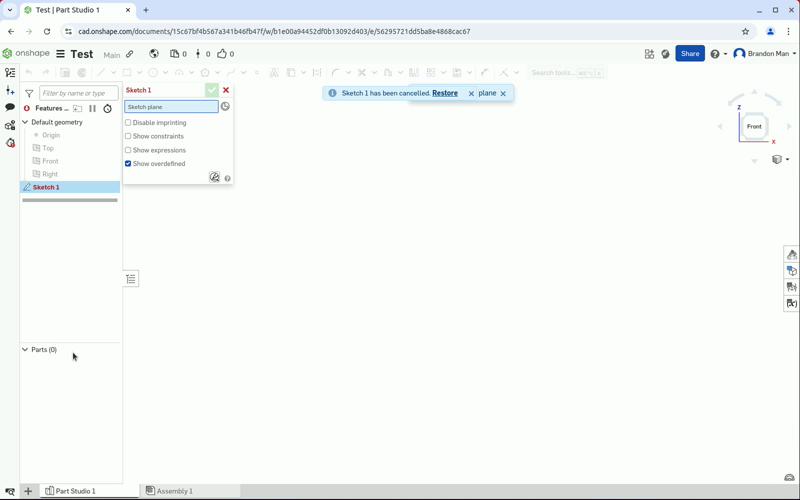
mouse_move(73, 163)
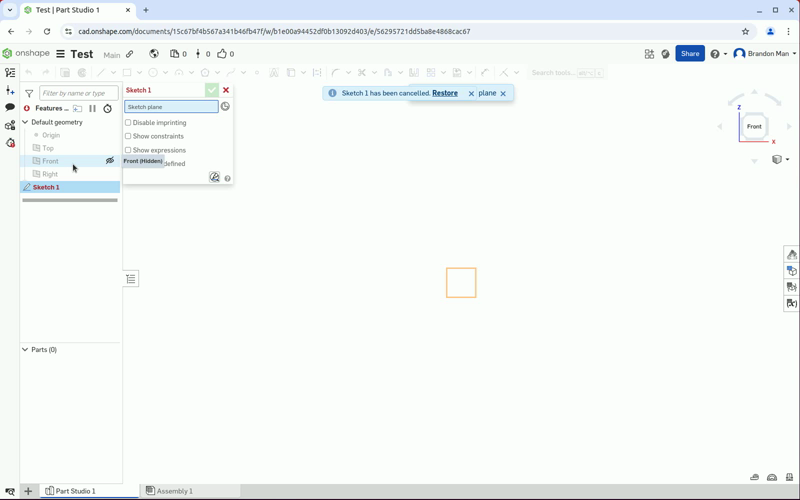
click(73, 163)
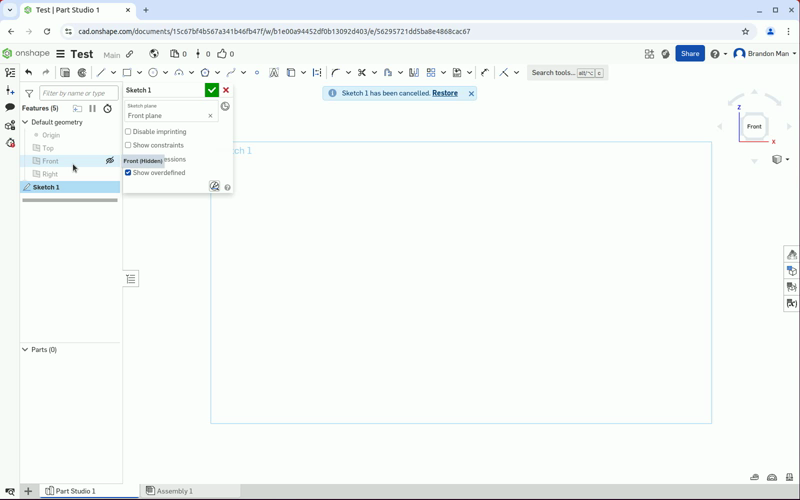
mouse_move(73, 352)
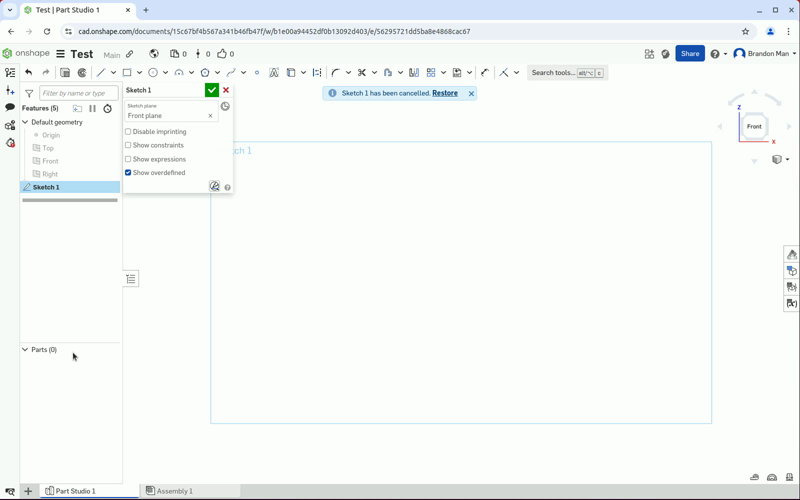
key(y)
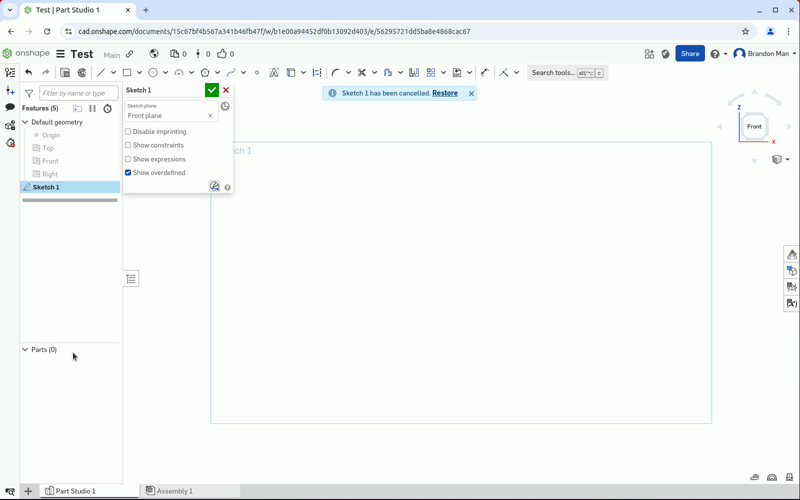
key(c)
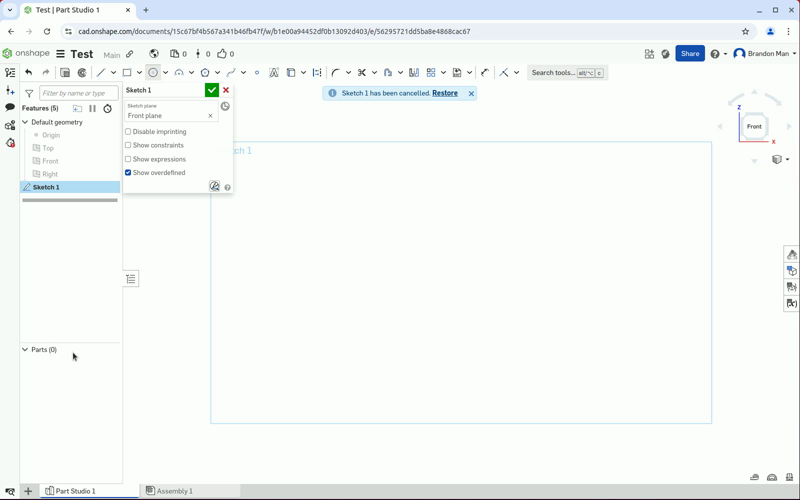
key_down(shift)
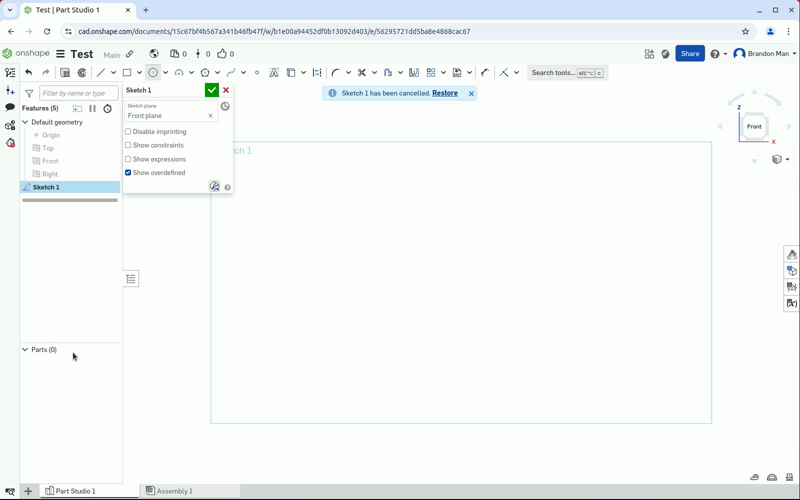
mouse_move(461, 282)
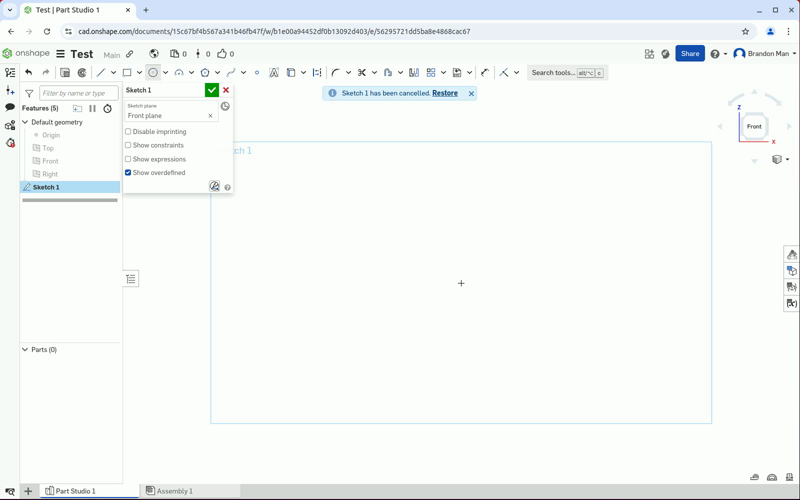
click(461, 282)
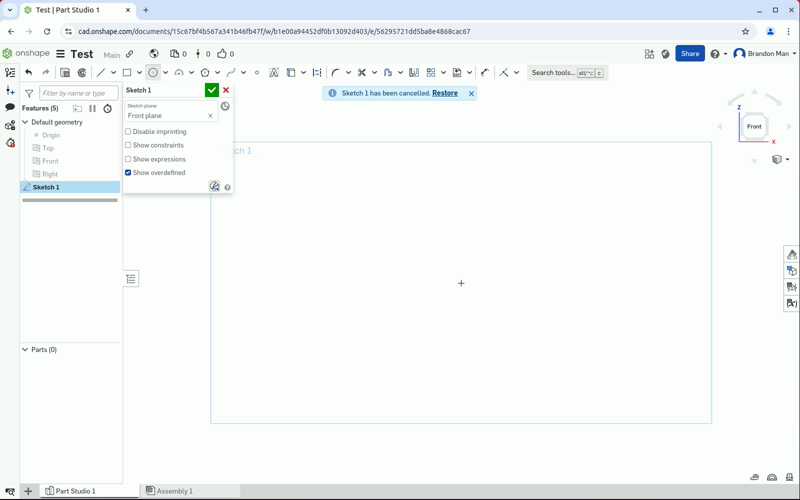
key_up(shift)
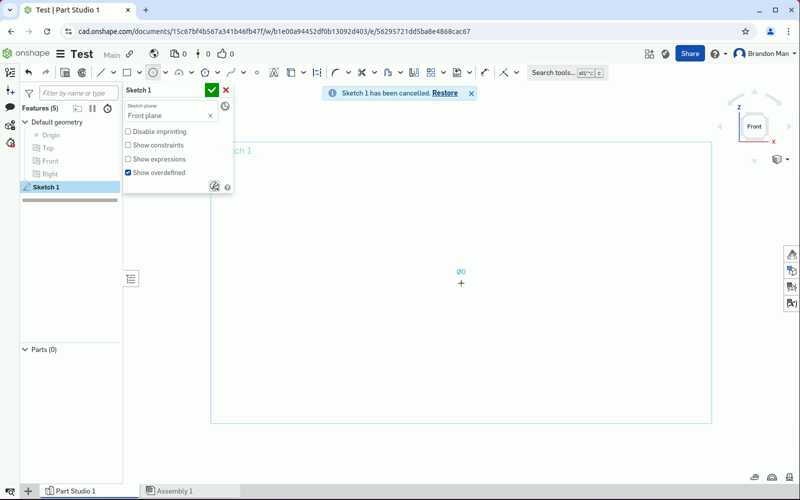
mouse_move(574, 282)
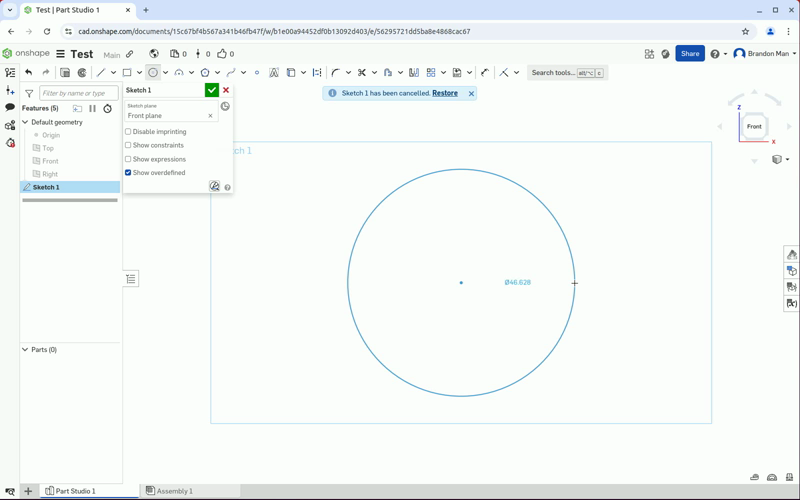
click(574, 282)
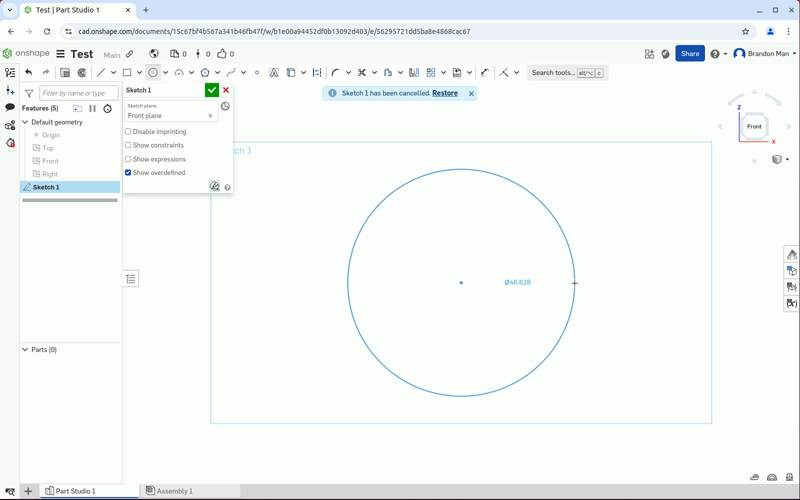
key(esc)
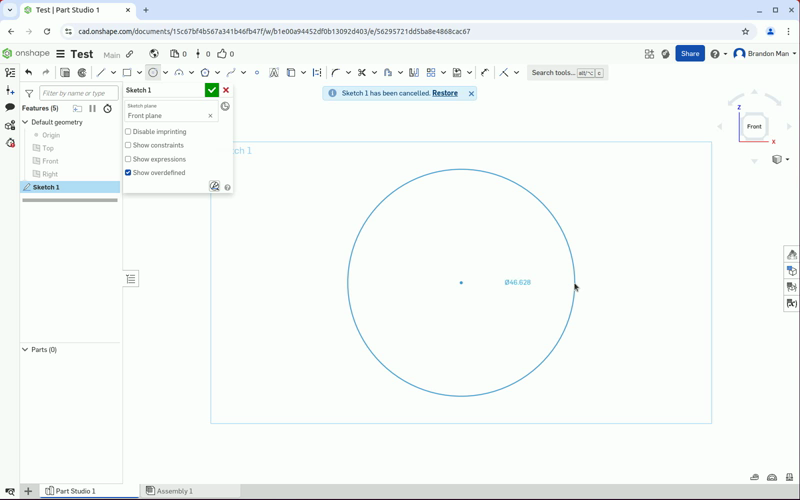
key(c)
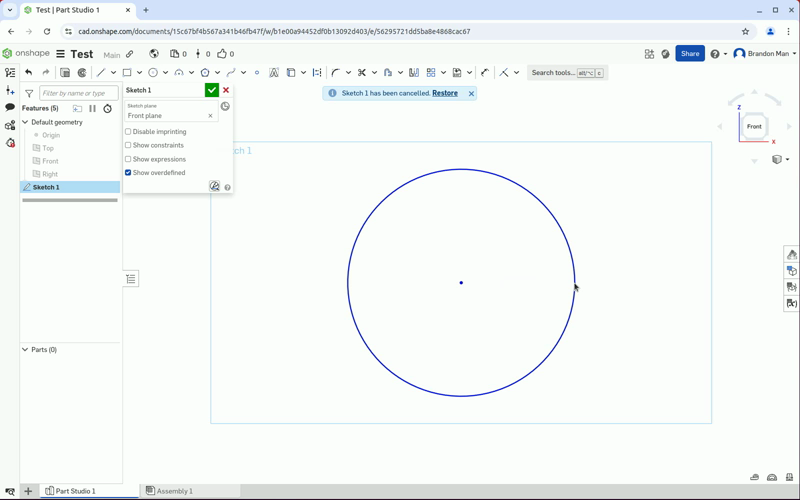
key_down(shift)
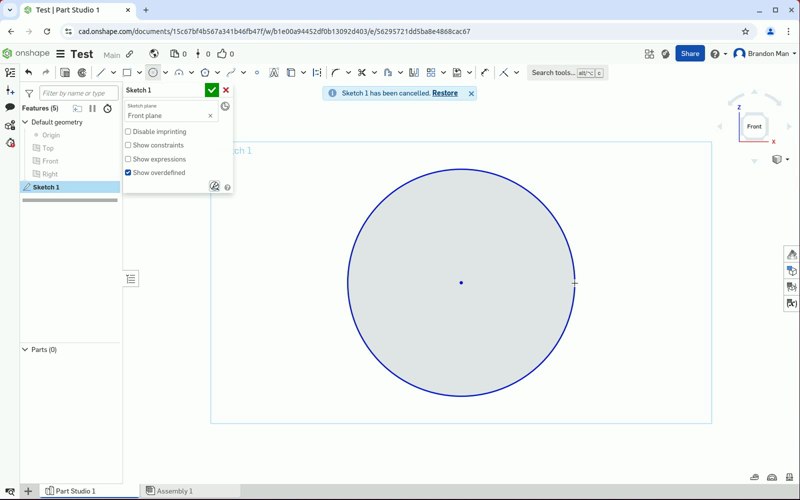
mouse_move(461, 282)
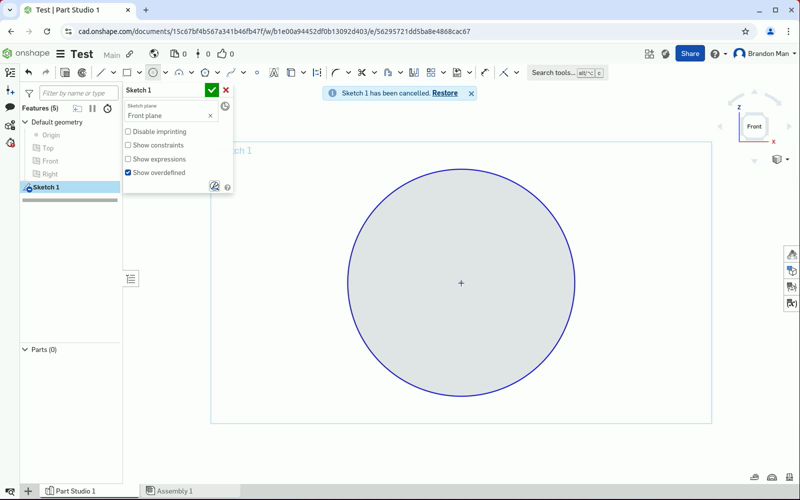
click(461, 282)
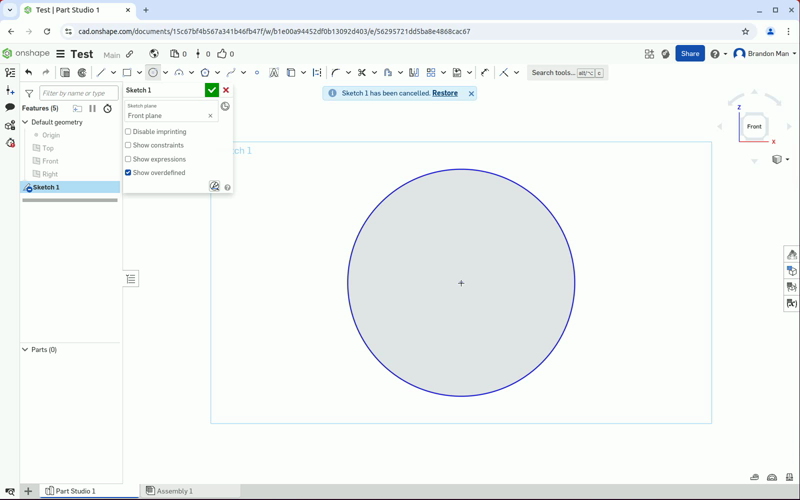
key_up(shift)
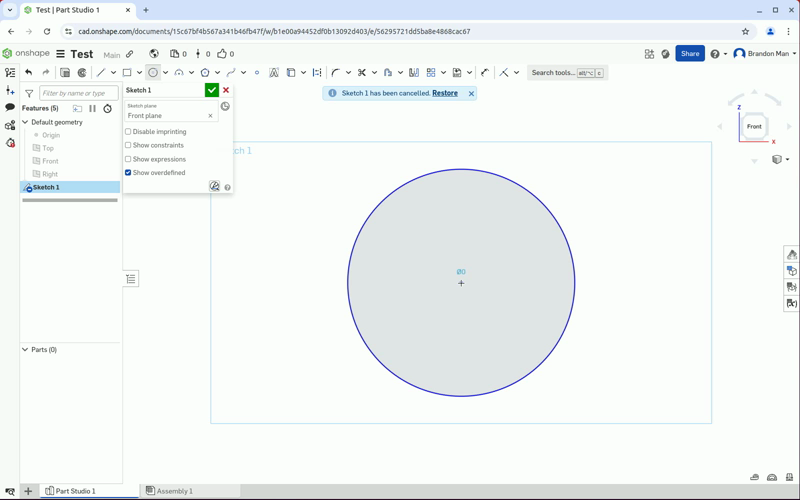
mouse_move(558, 282)
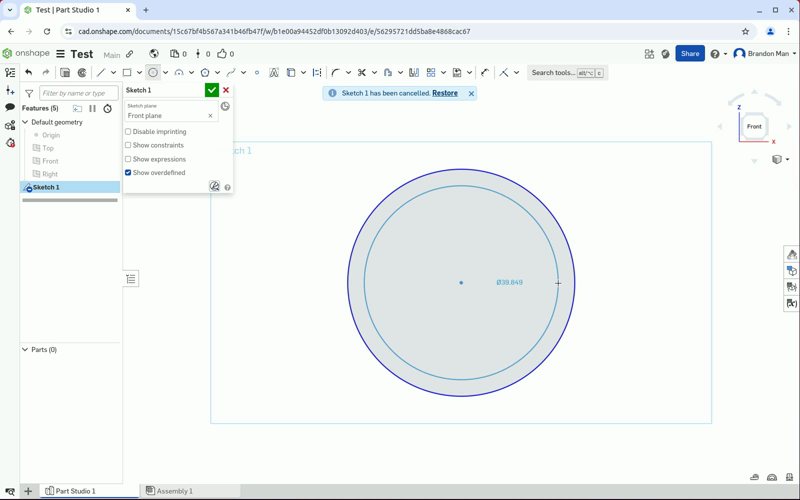
click(558, 282)
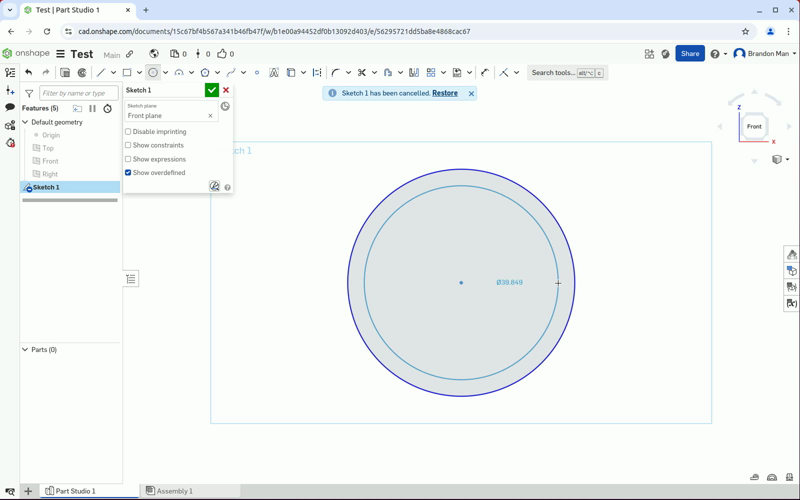
key(esc)
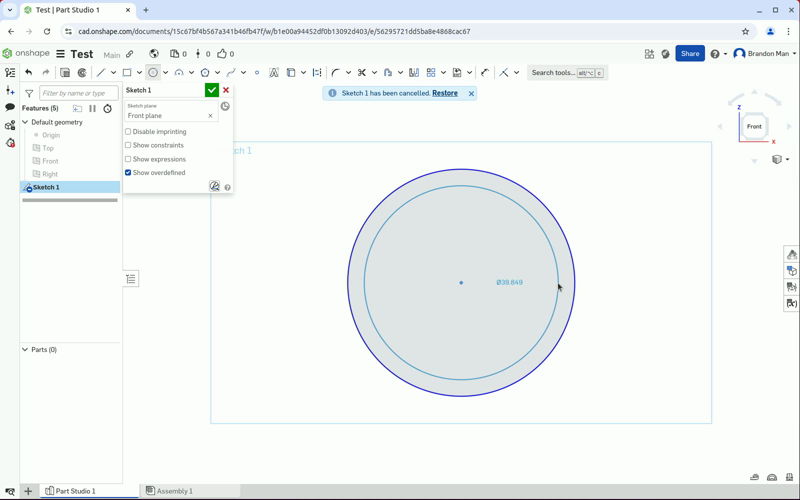
mouse_move(476, 386)
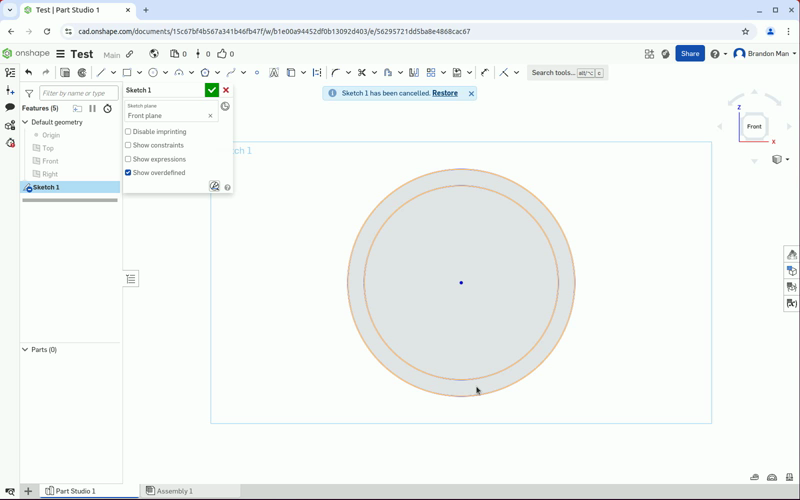
click(476, 386)
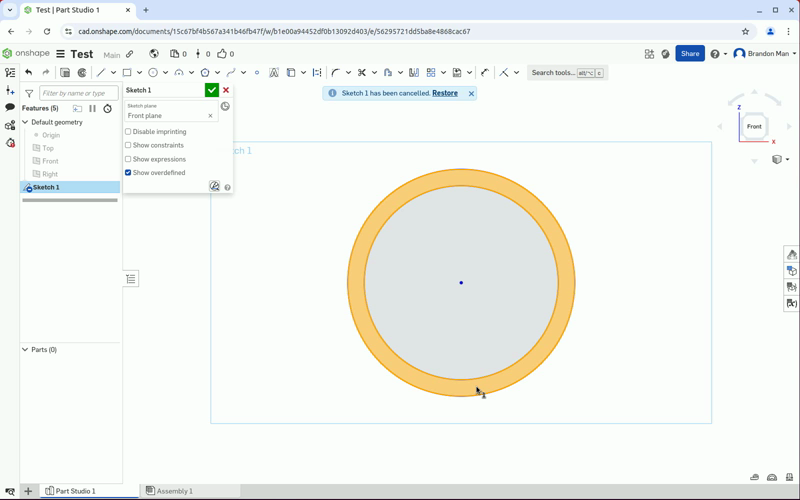
mouse_move(73, 352)
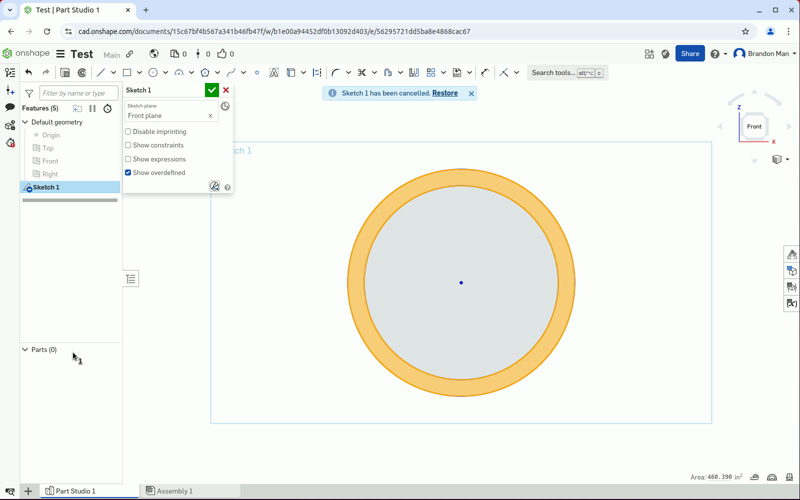
key(shift+y)
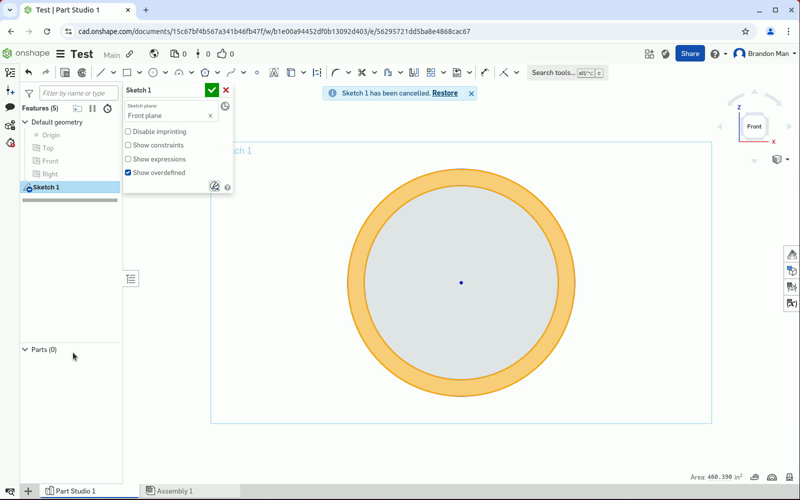
key(shift+e)
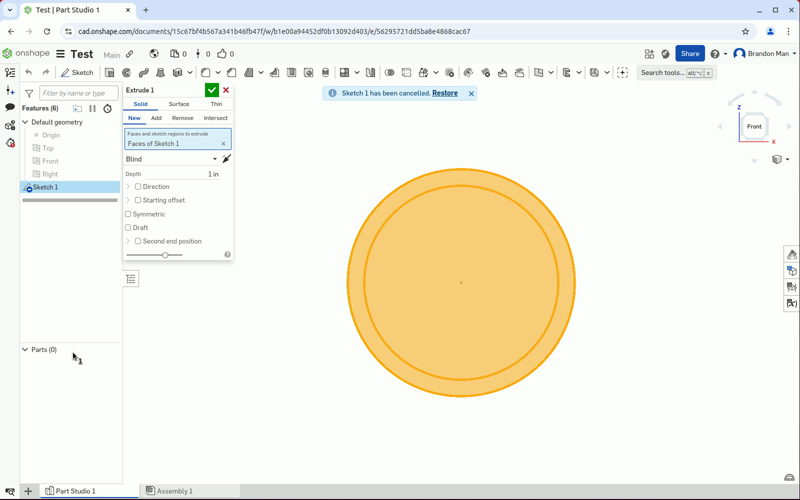
mouse_move(143, 106)
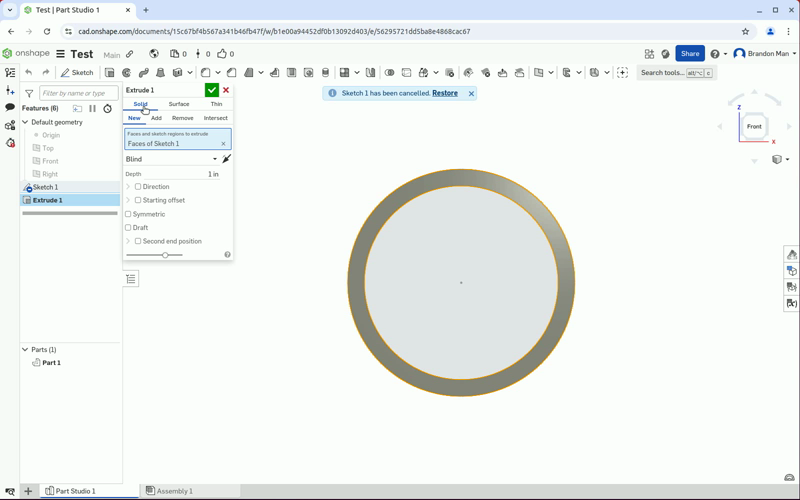
click(143, 106)
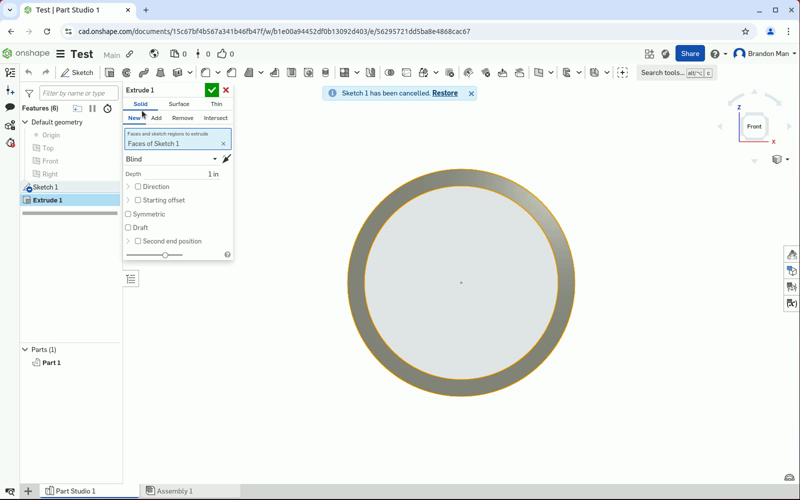
mouse_move(137, 120)
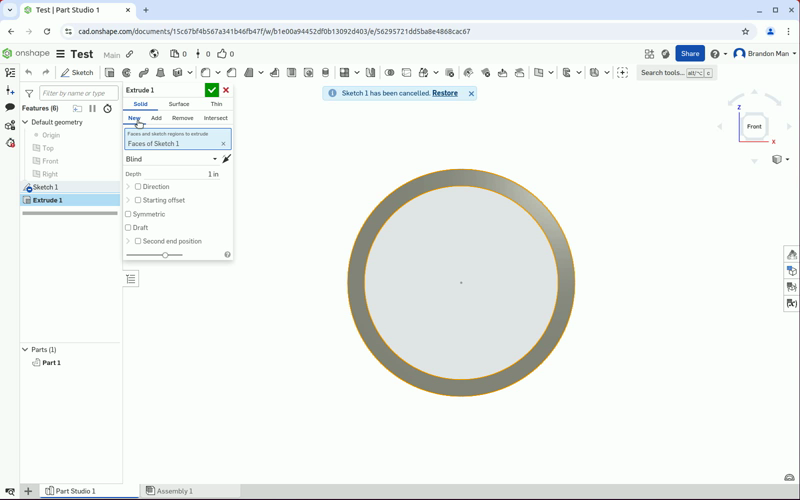
click(137, 120)
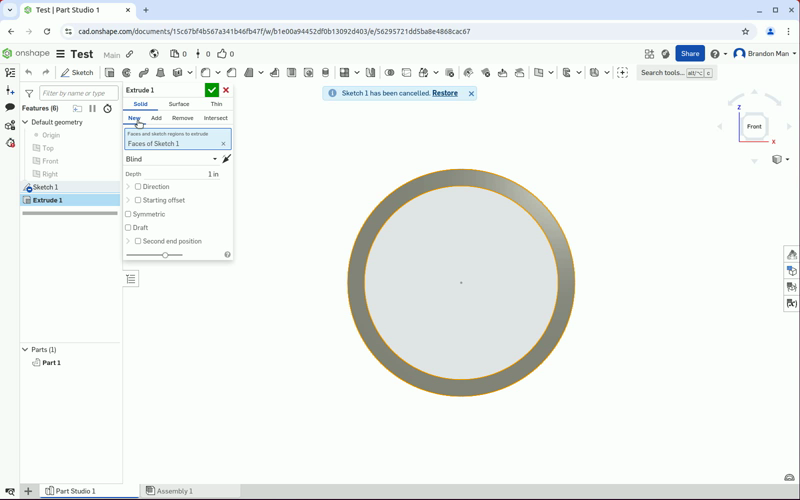
key(tab, 4)
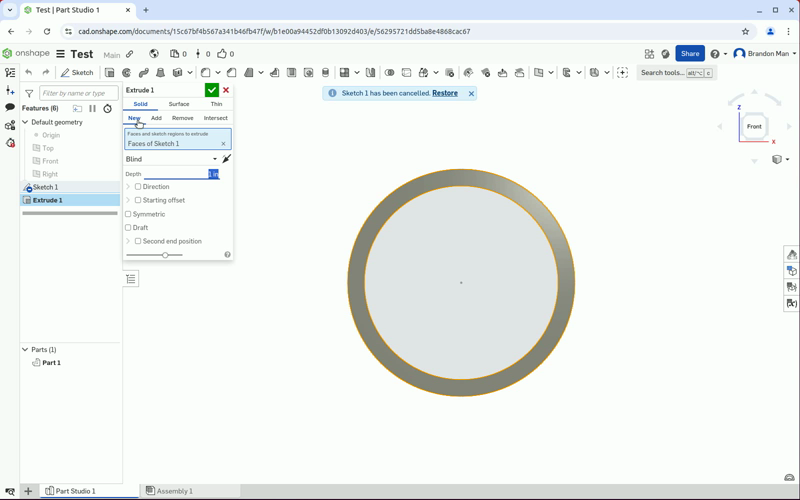
text(9.869)
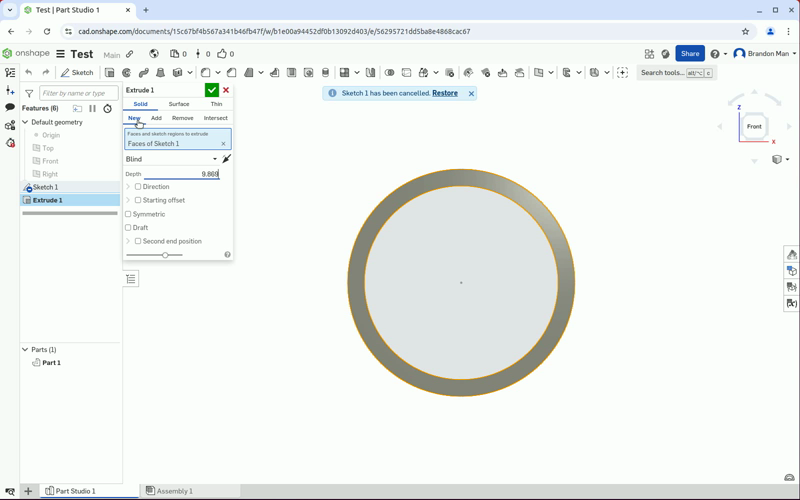
key(enter)
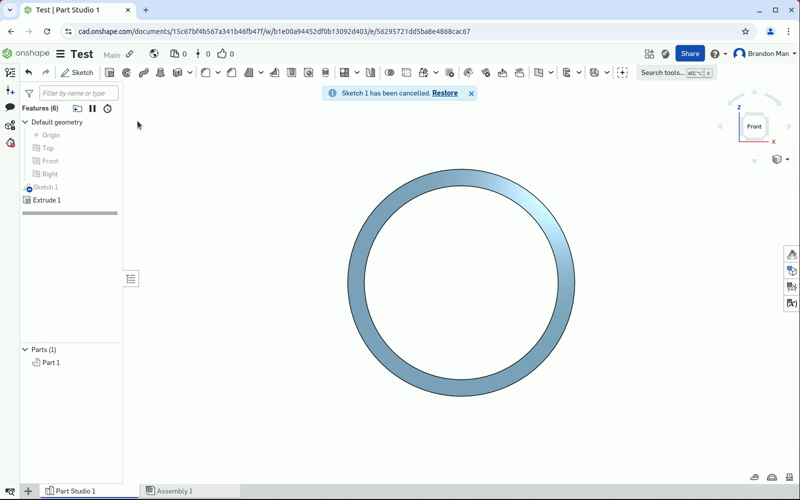
key(shift+h)
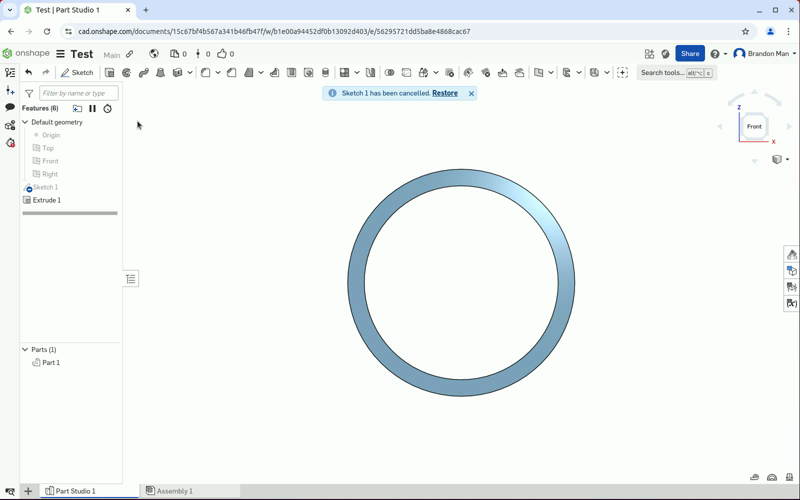
key(shift+h)
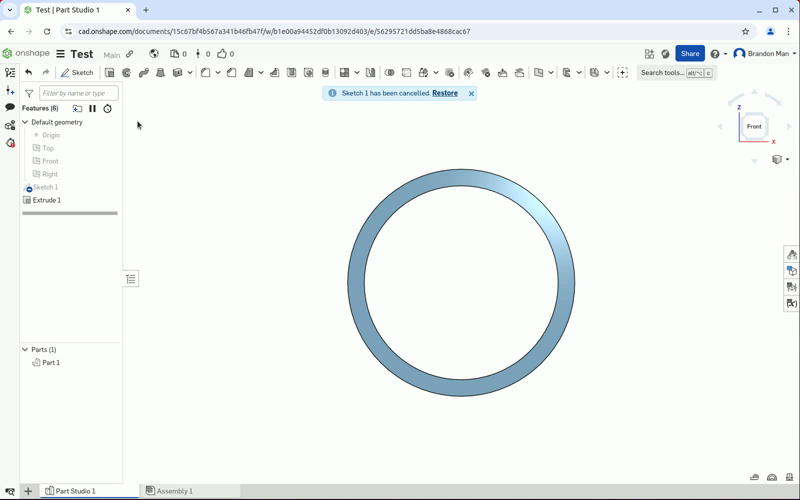
mouse_move(73, 189)
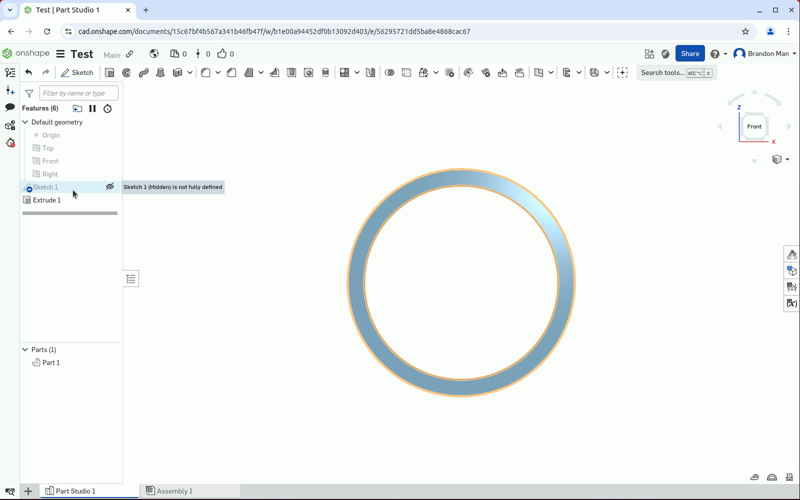
click(73, 189)
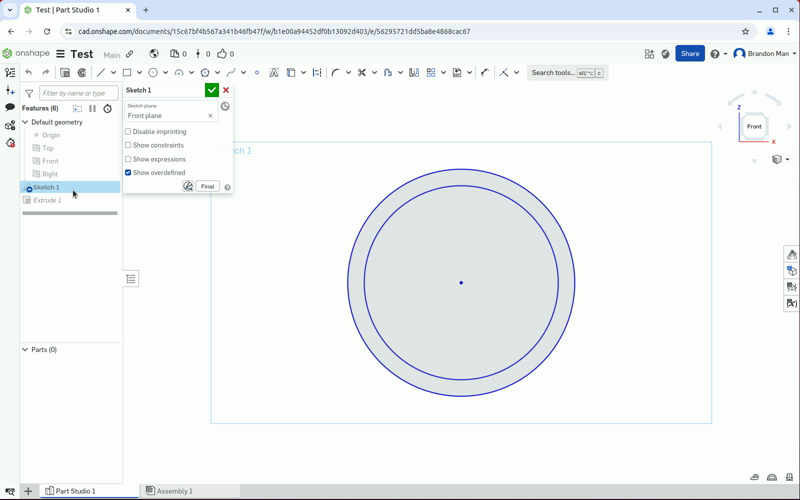
mouse_move(229, 92)
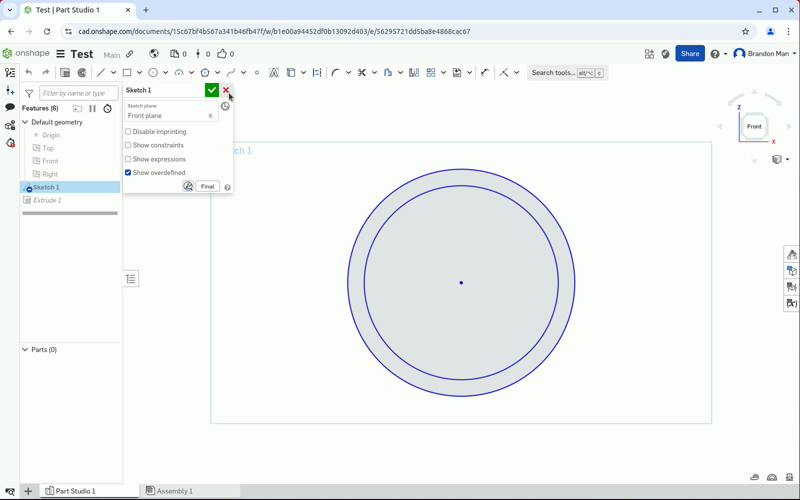
click(229, 92)
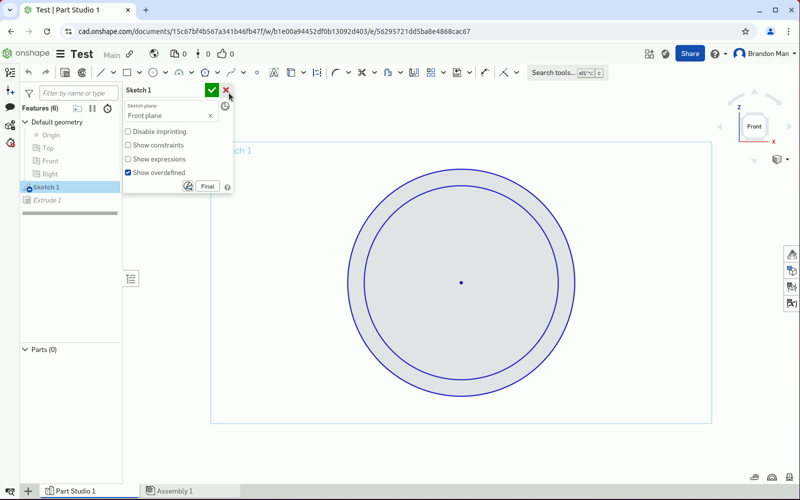
key(shift+s)
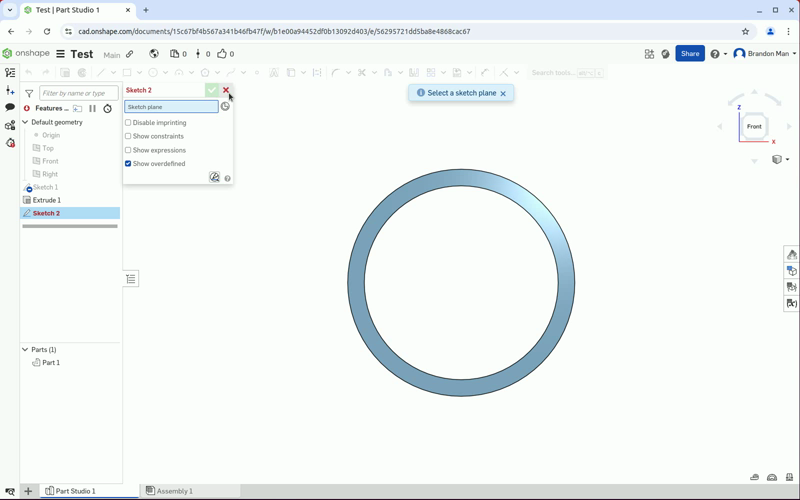
mouse_move(73, 163)
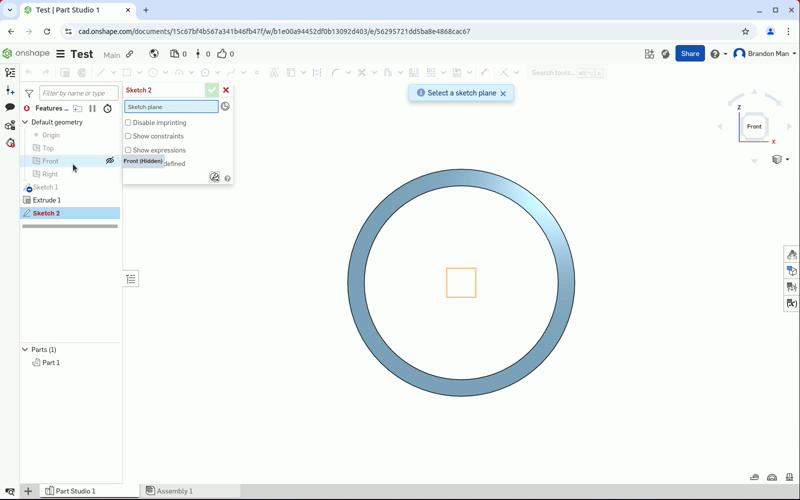
click(73, 163)
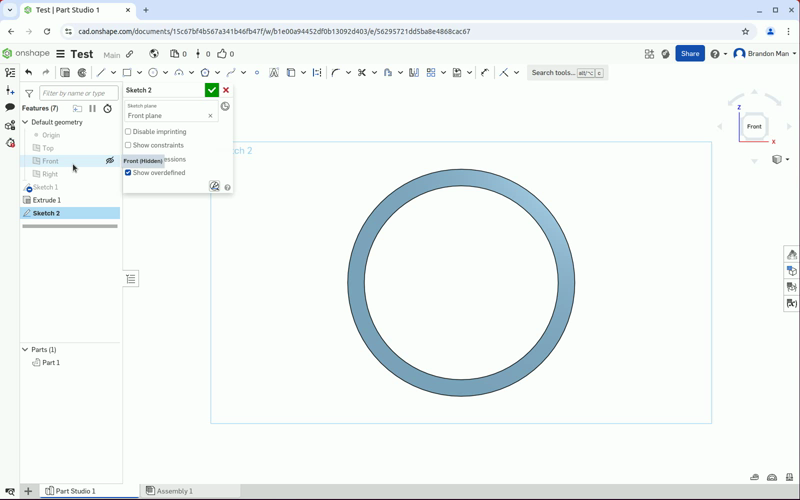
mouse_move(73, 352)
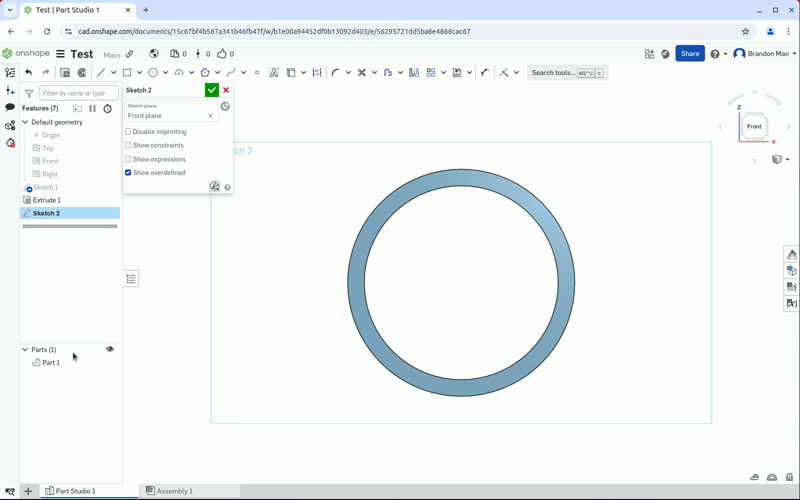
key(y)
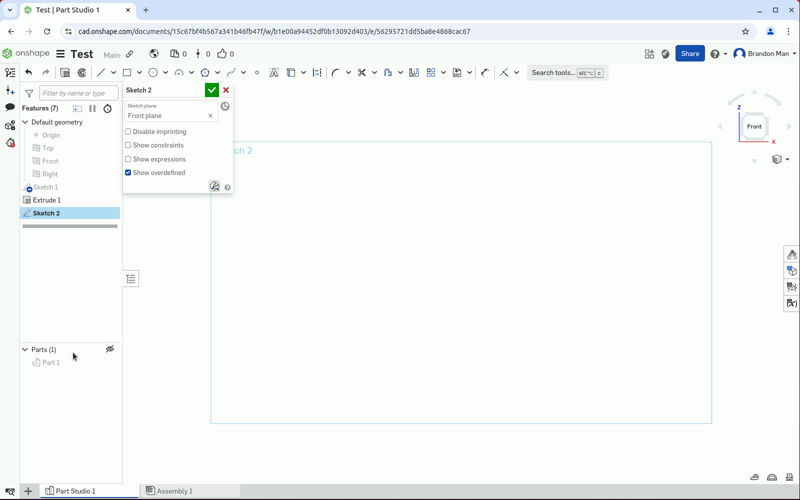
key(c)
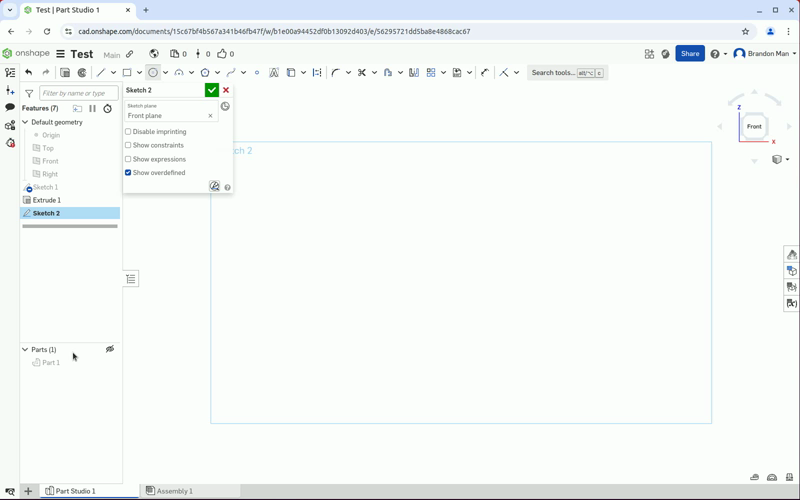
key_down(shift)
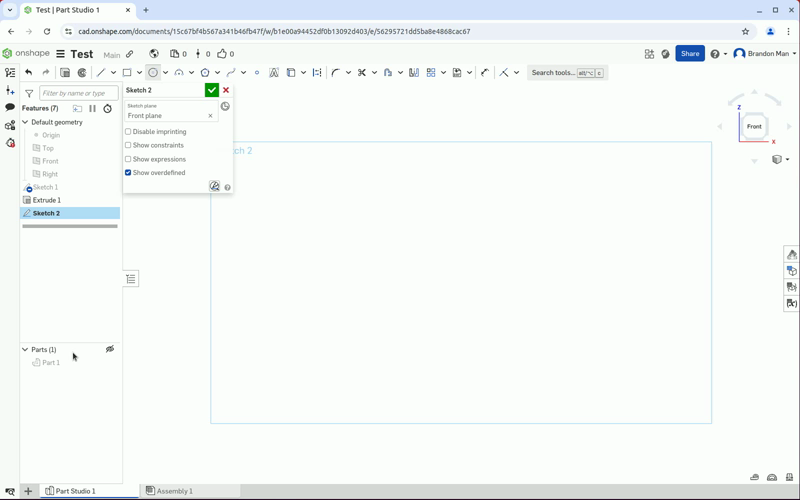
mouse_move(461, 282)
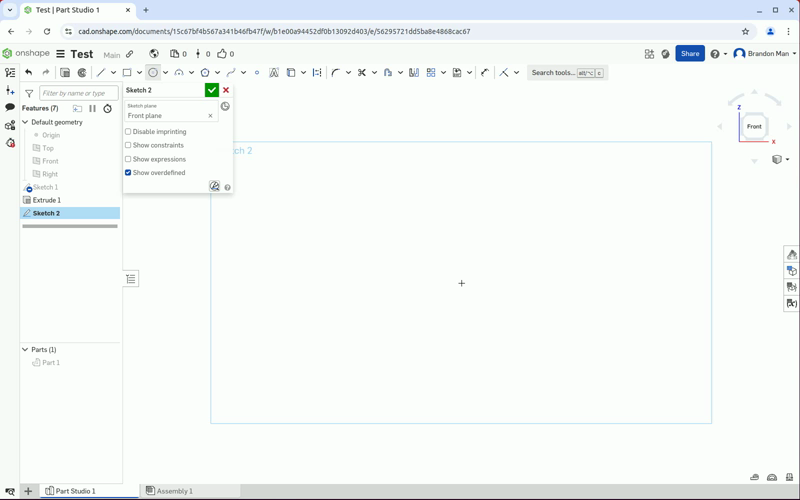
click(461, 282)
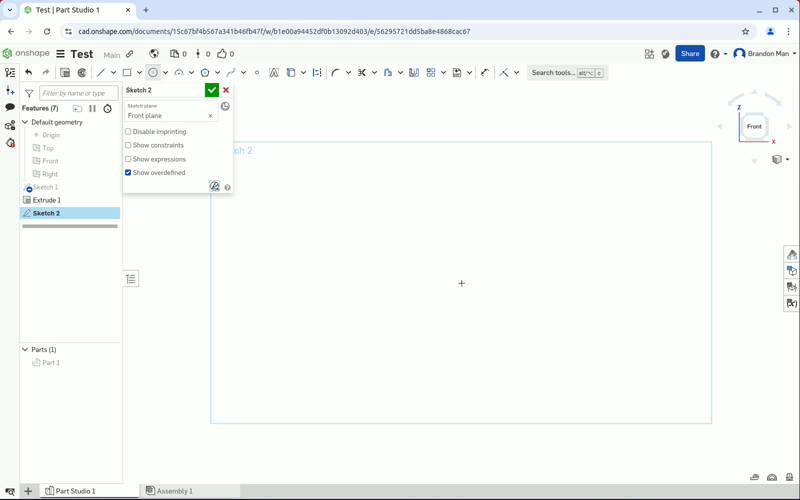
key_up(shift)
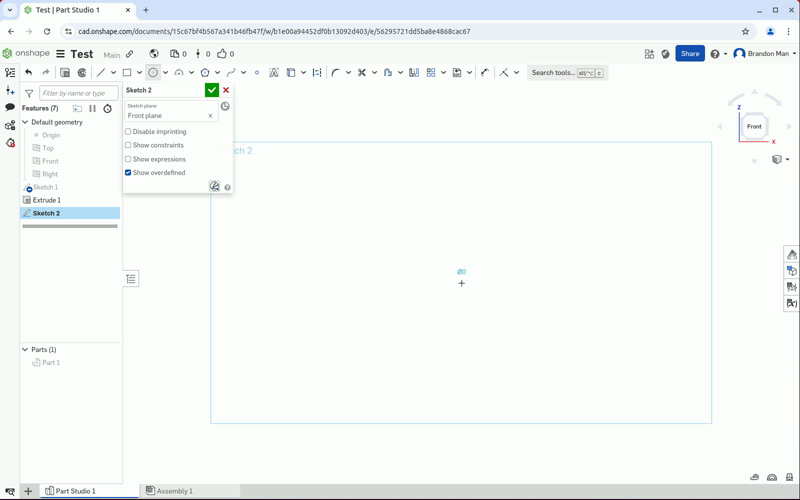
mouse_move(494, 282)
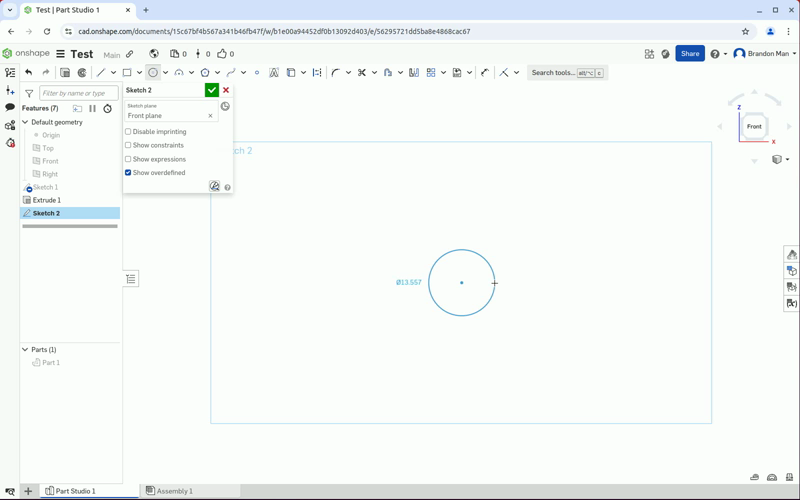
click(494, 282)
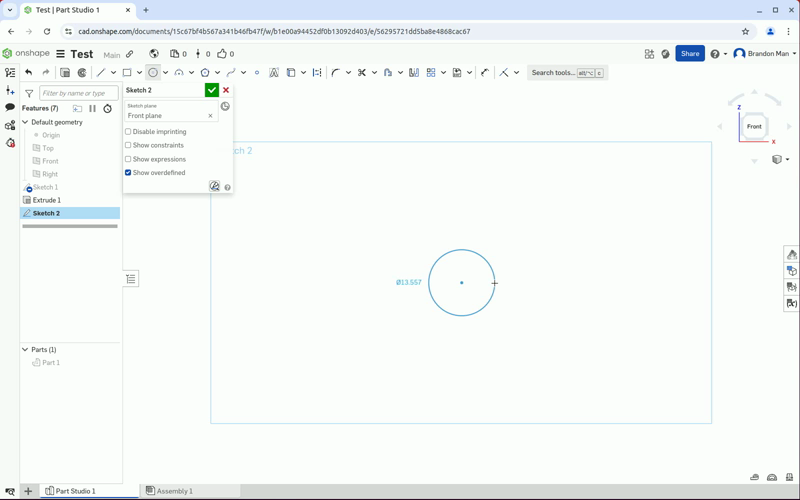
key(esc)
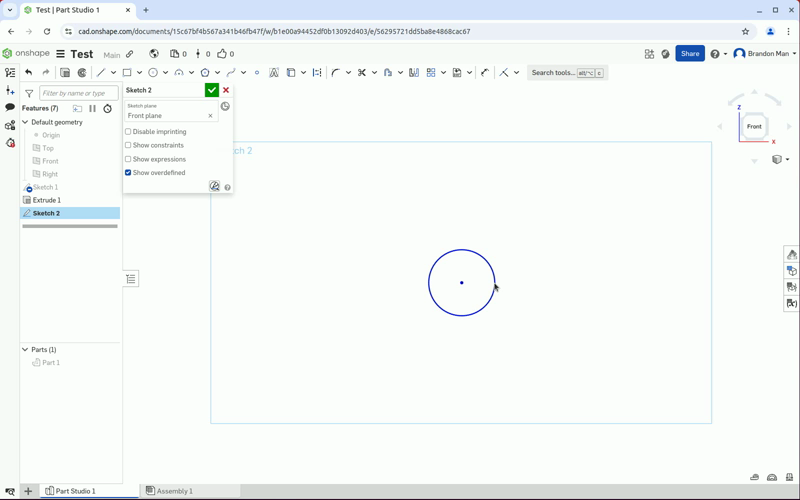
key(c)
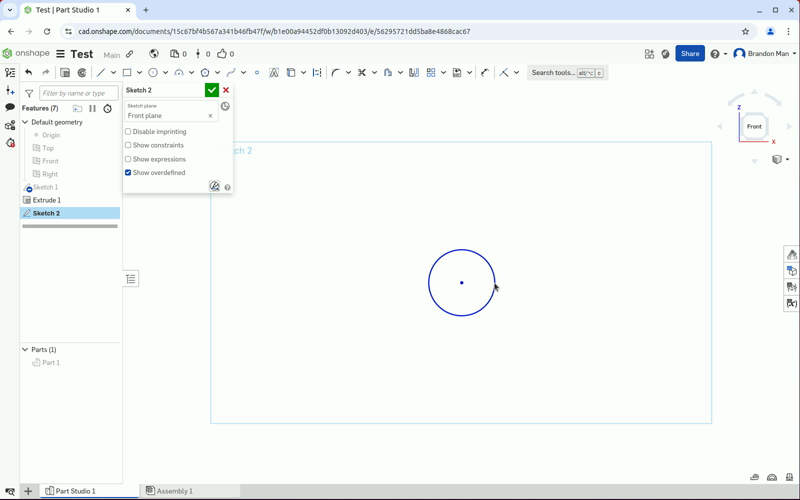
key_down(shift)
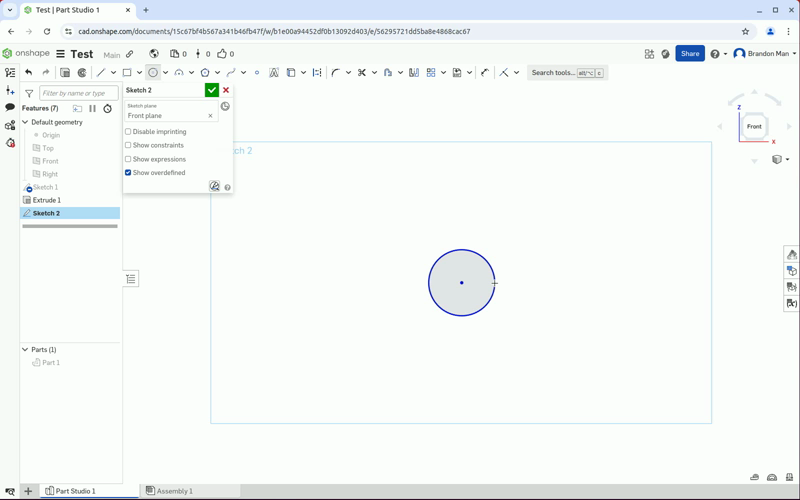
mouse_move(461, 282)
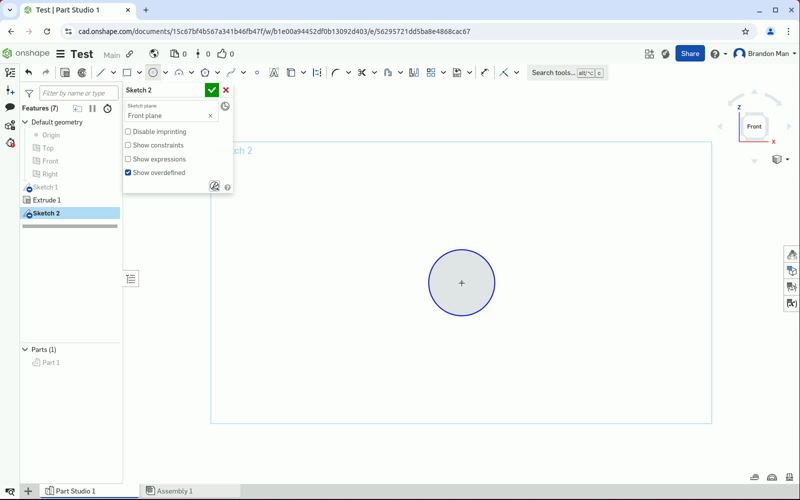
click(461, 282)
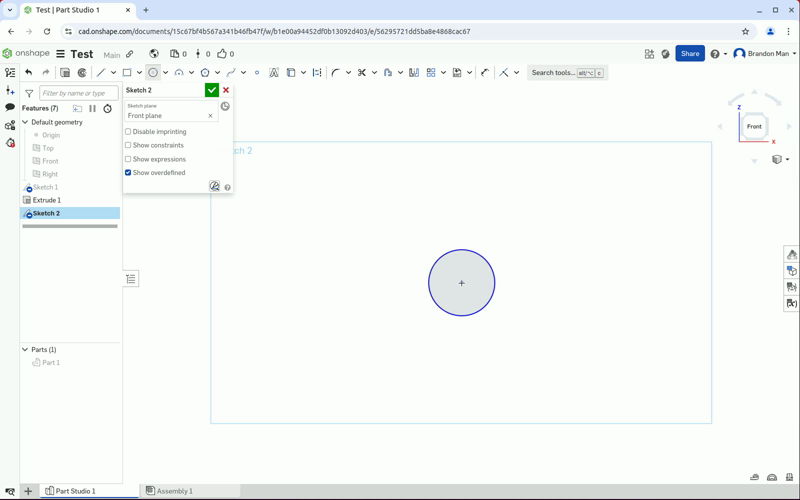
key_up(shift)
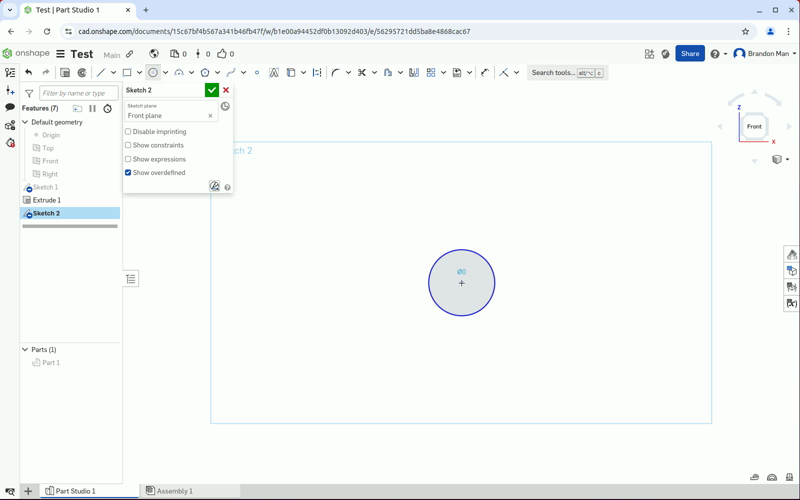
mouse_move(488, 282)
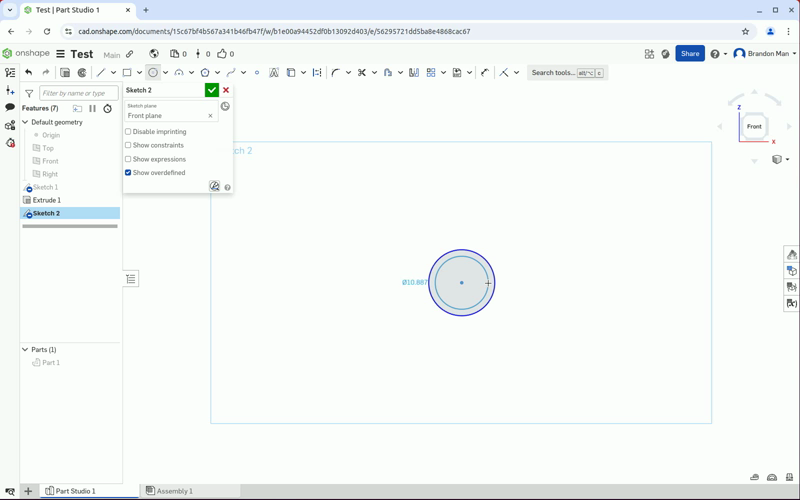
click(488, 282)
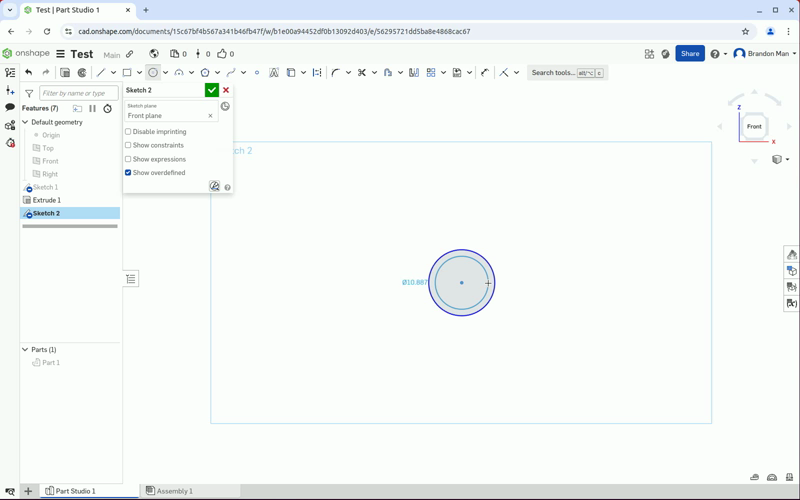
key(esc)
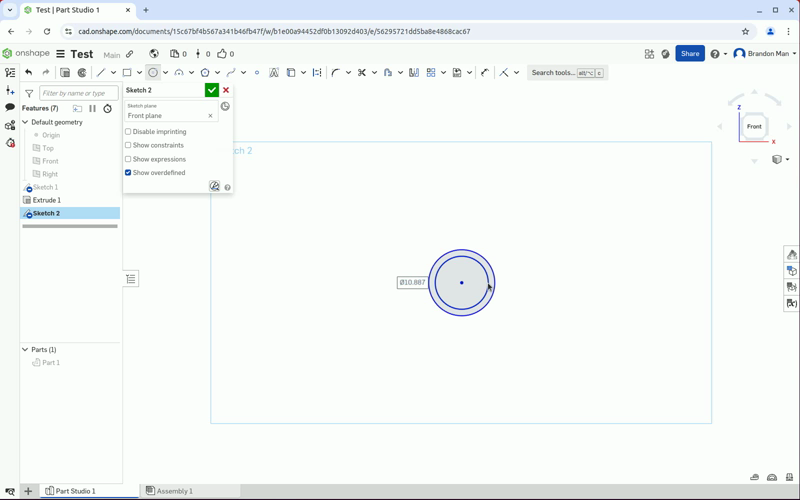
mouse_move(491, 291)
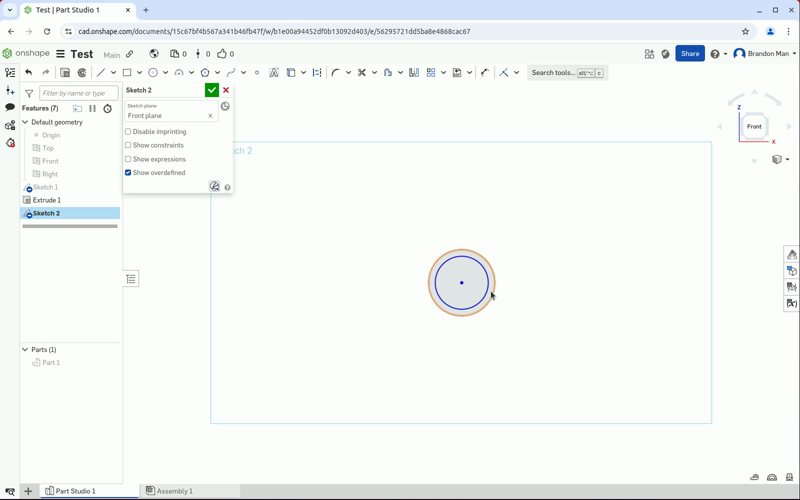
scroll(6)
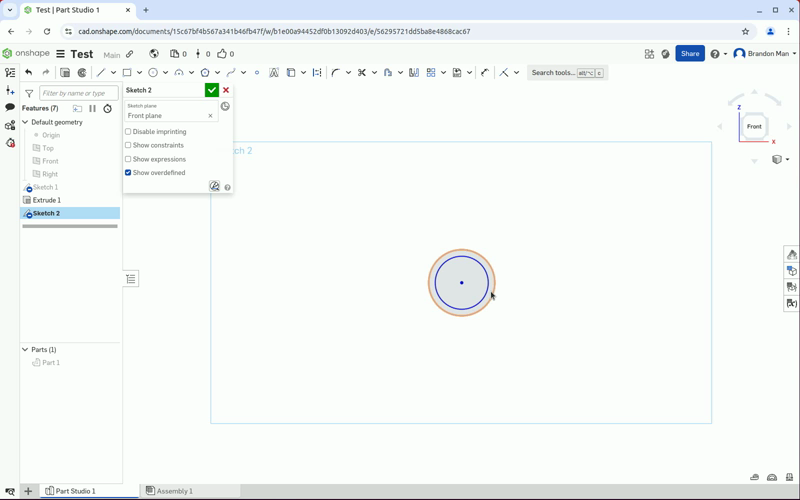
scroll(6)
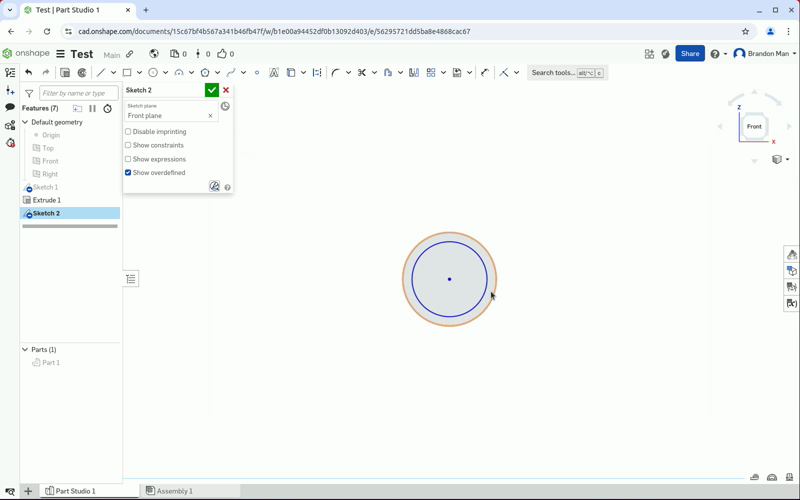
scroll(6)
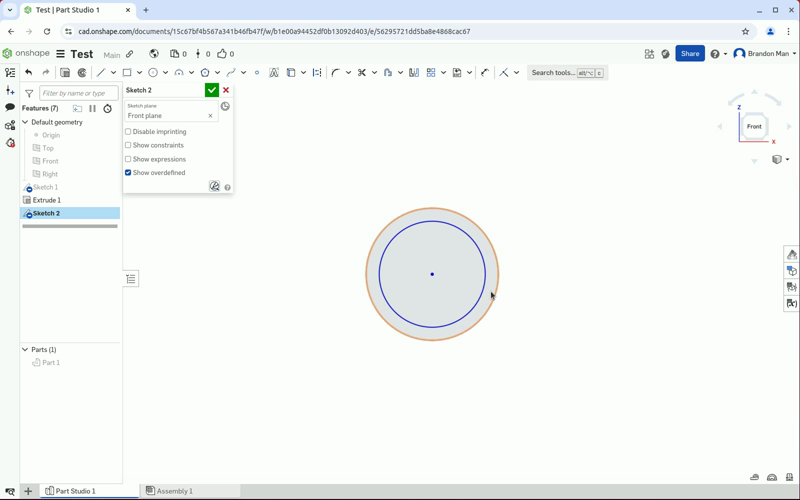
scroll(6)
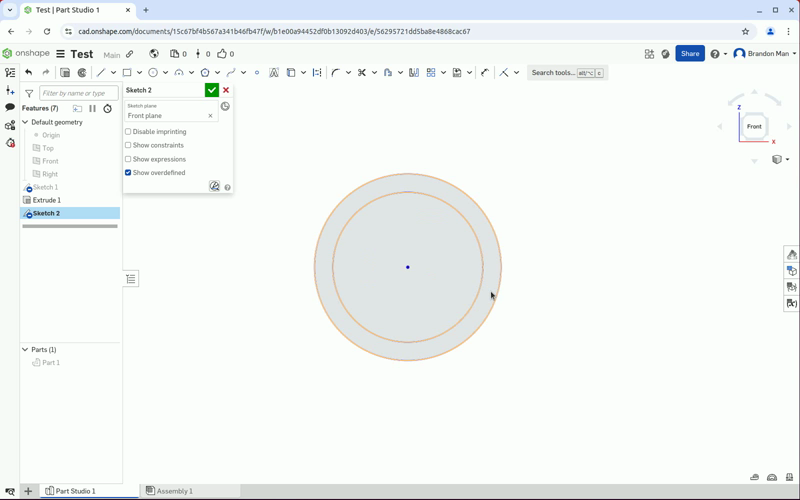
scroll(6)
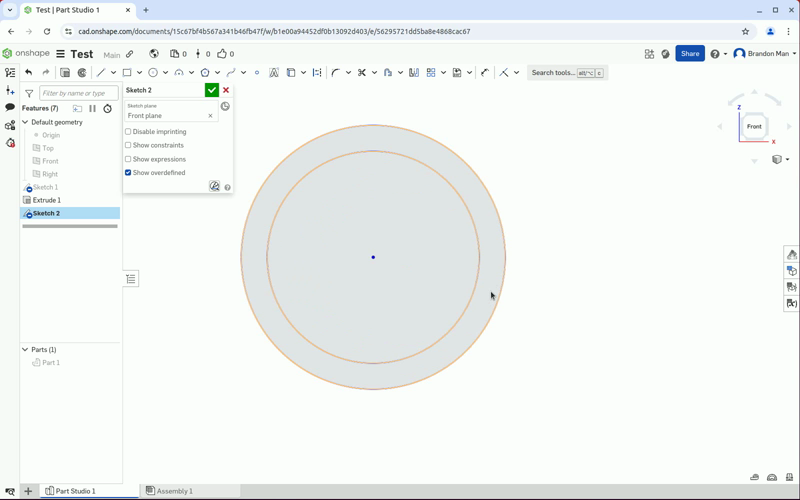
scroll(6)
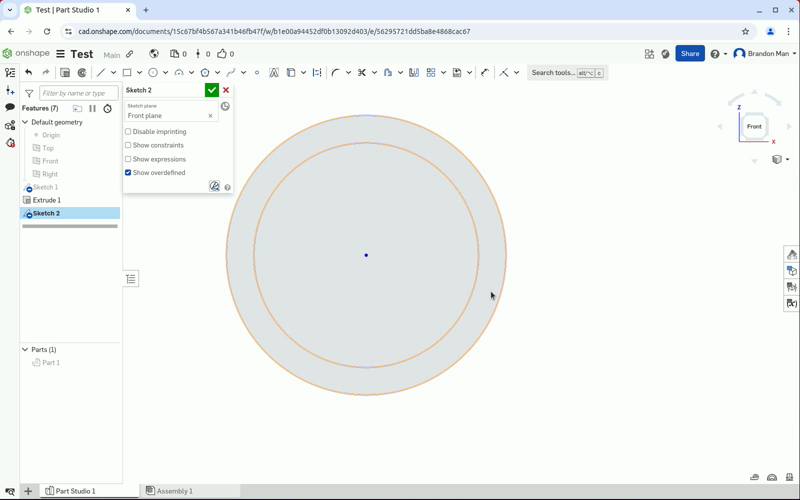
scroll(6)
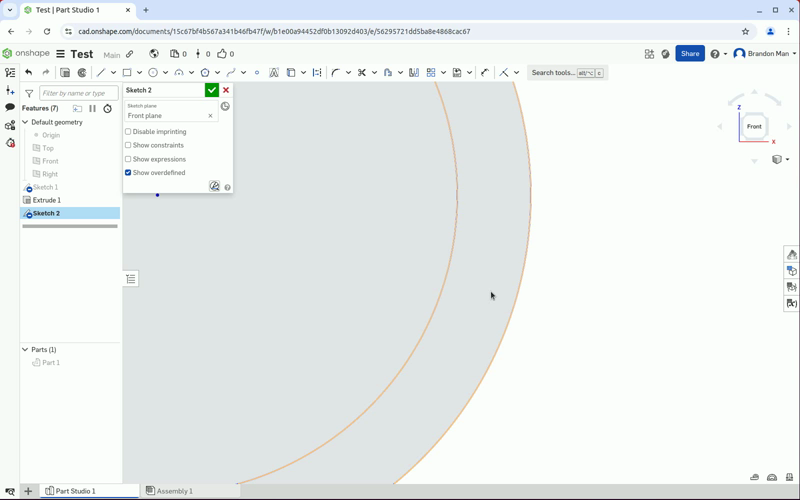
click(491, 291)
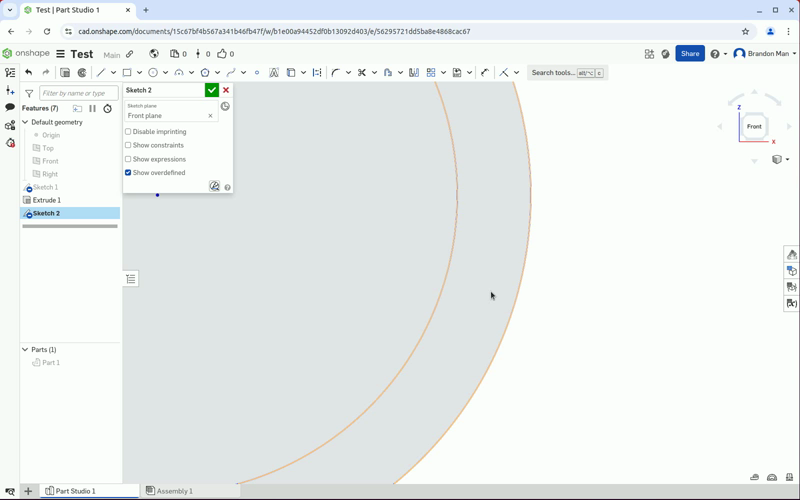
scroll(-6)
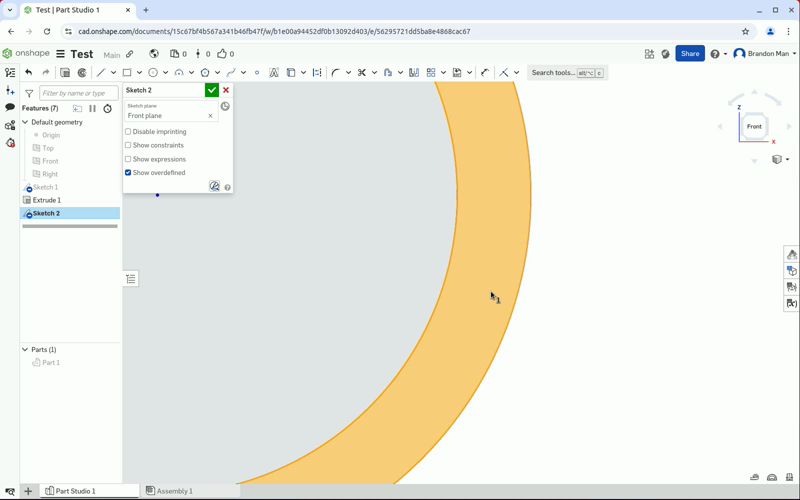
scroll(-6)
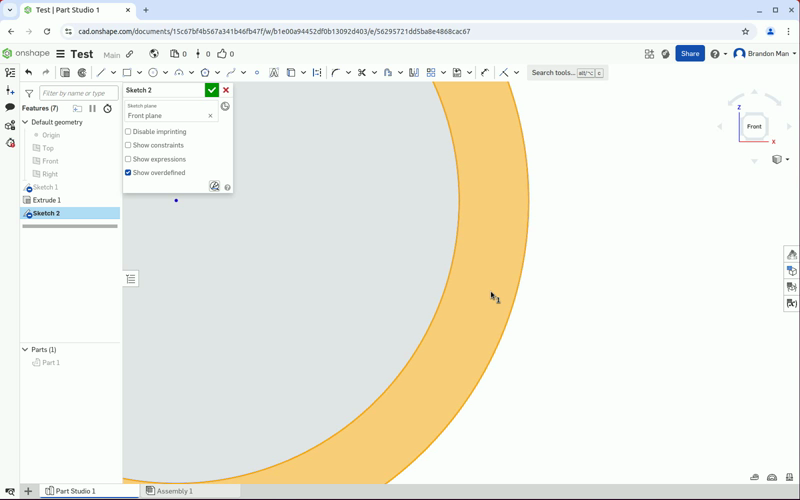
scroll(-6)
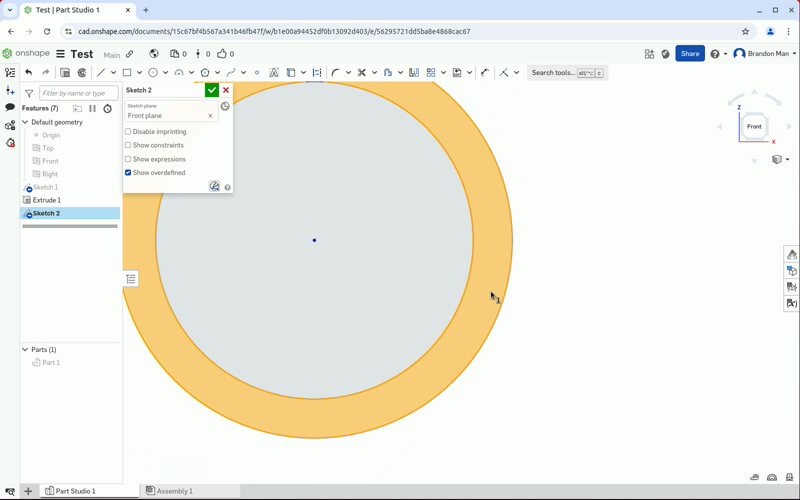
scroll(-6)
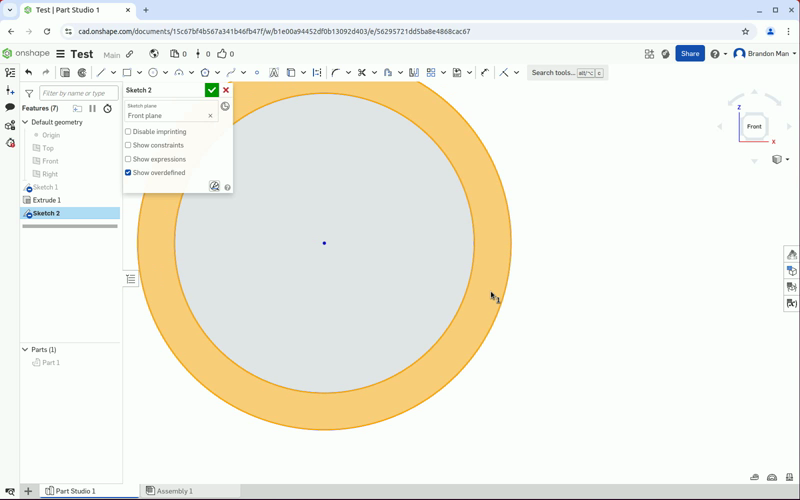
scroll(-6)
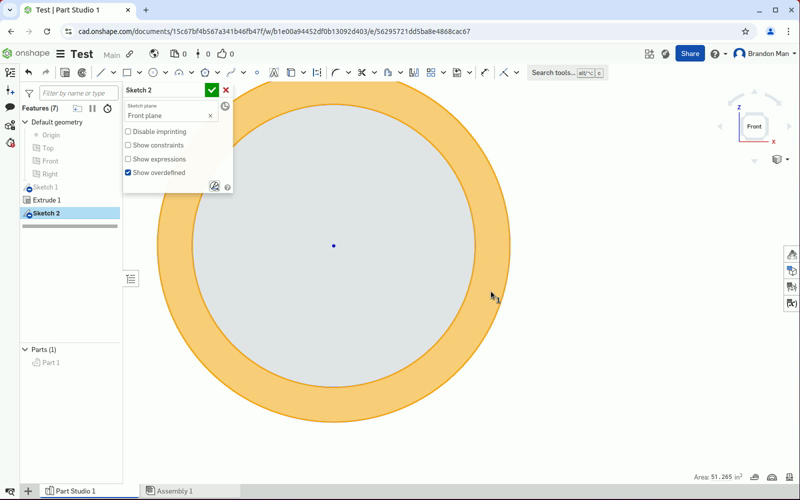
scroll(-6)
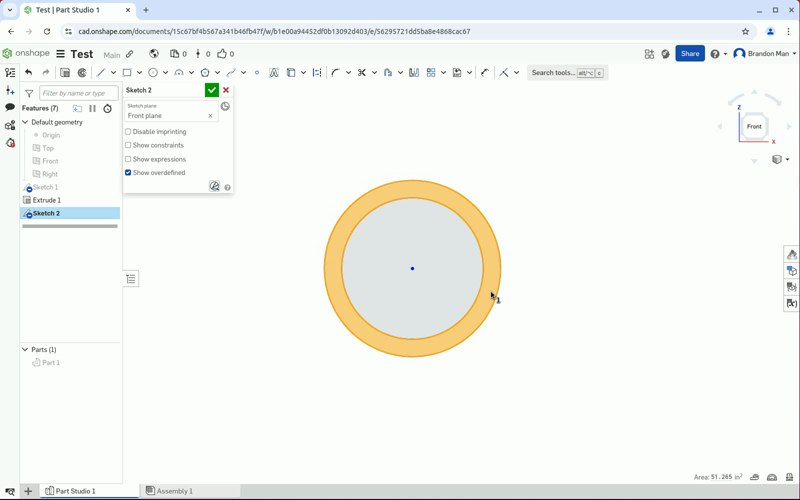
scroll(-6)
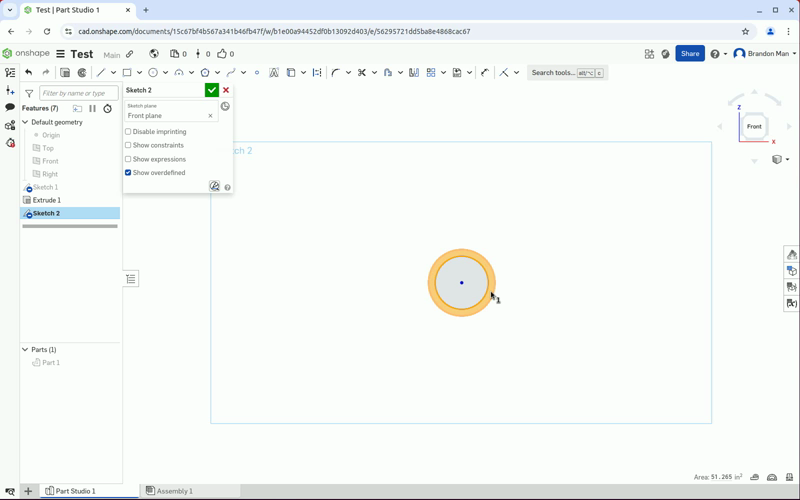
mouse_move(73, 352)
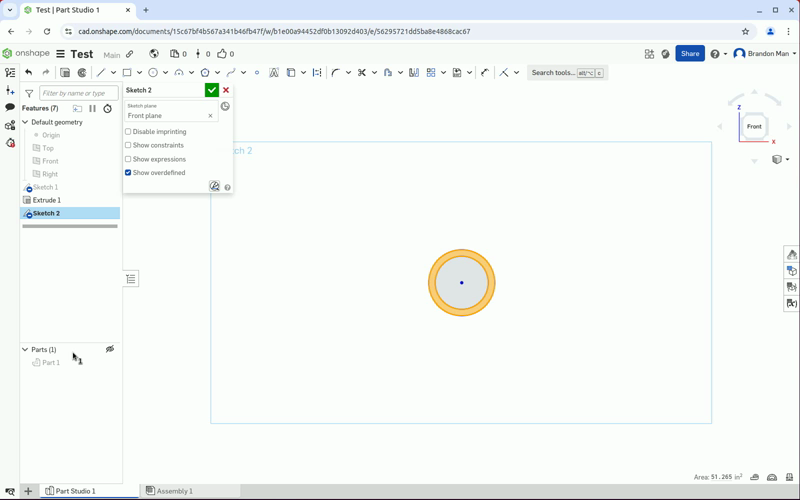
key(shift+y)
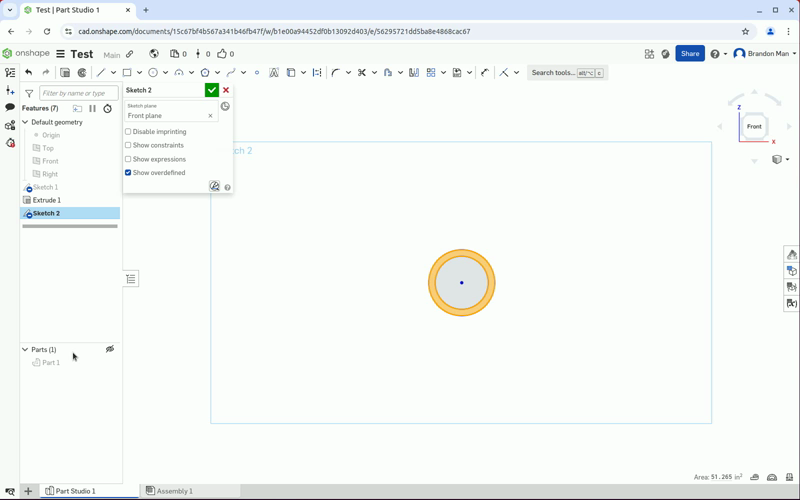
key(shift+e)
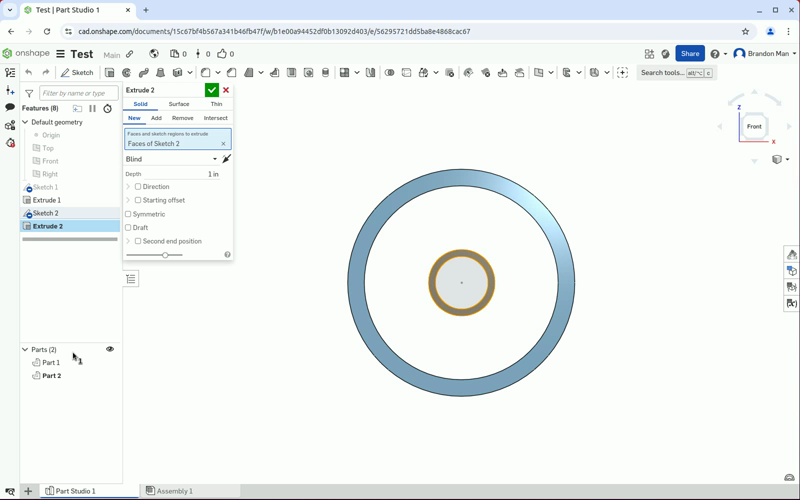
mouse_move(143, 106)
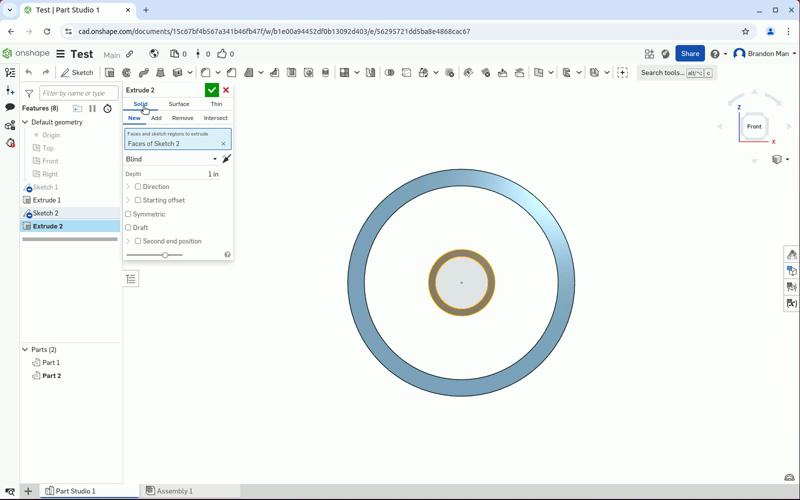
click(143, 106)
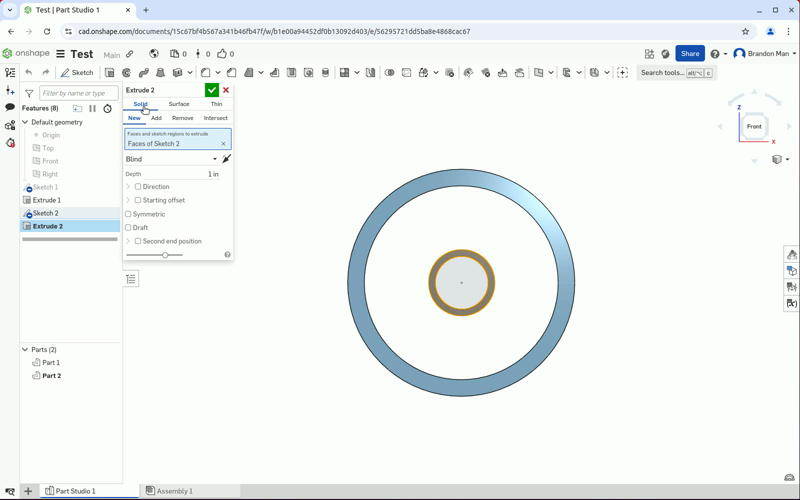
mouse_move(137, 120)
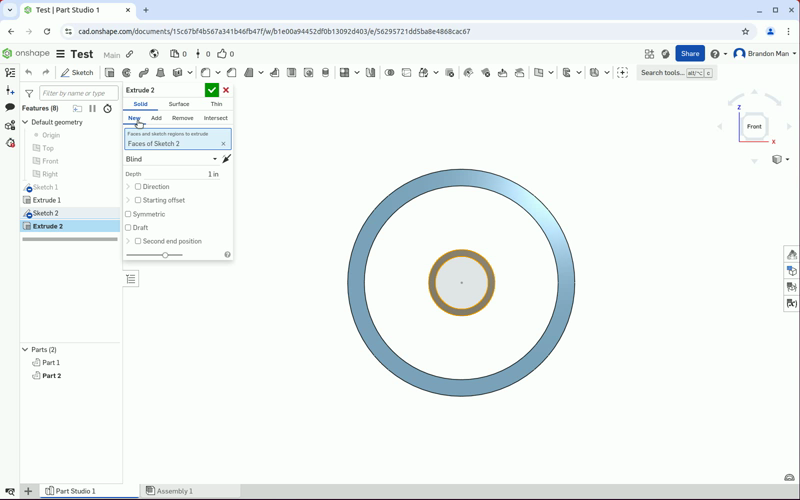
click(137, 120)
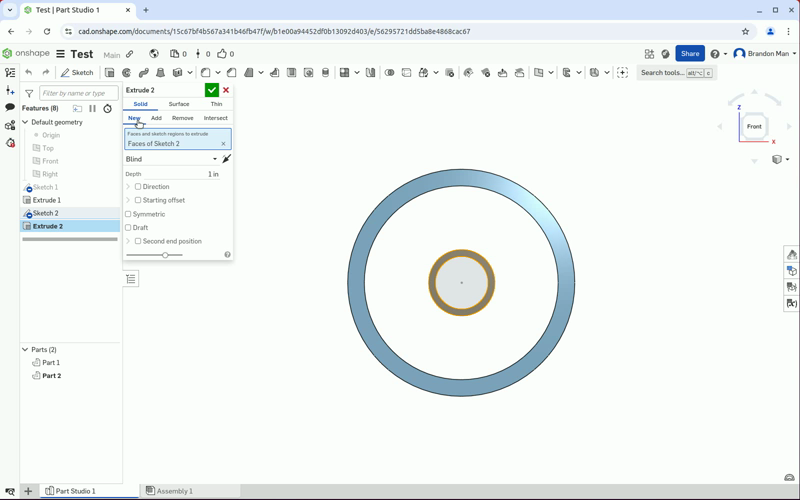
key(tab, 4)
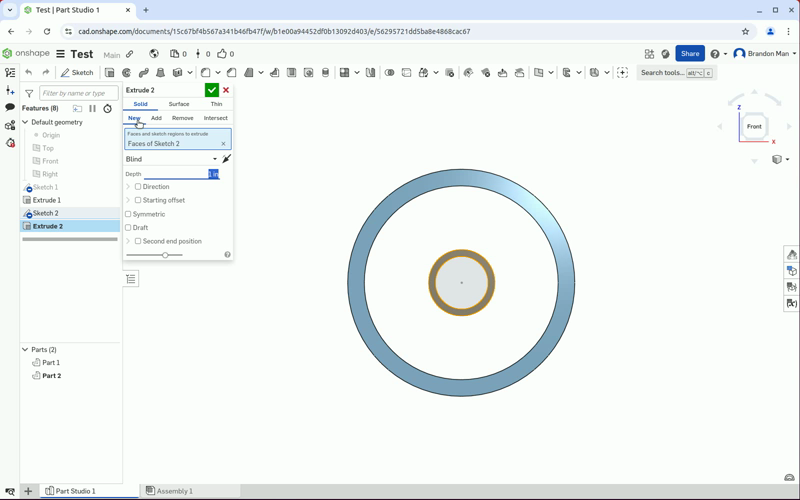
text(12.998)
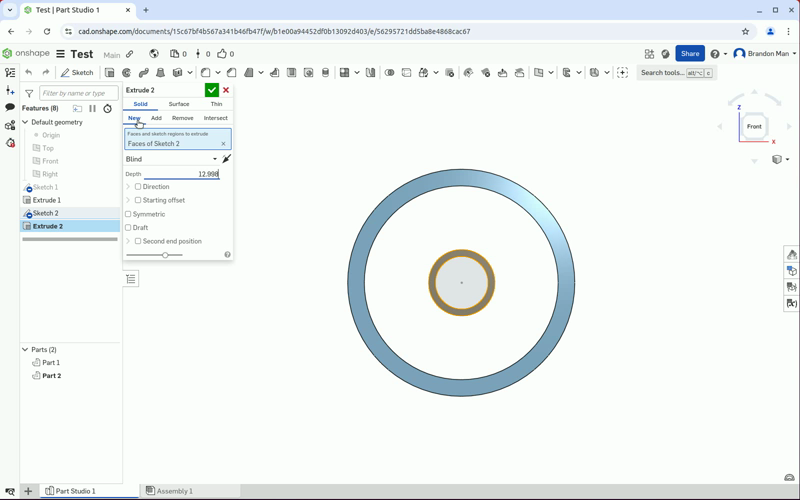
key(enter)
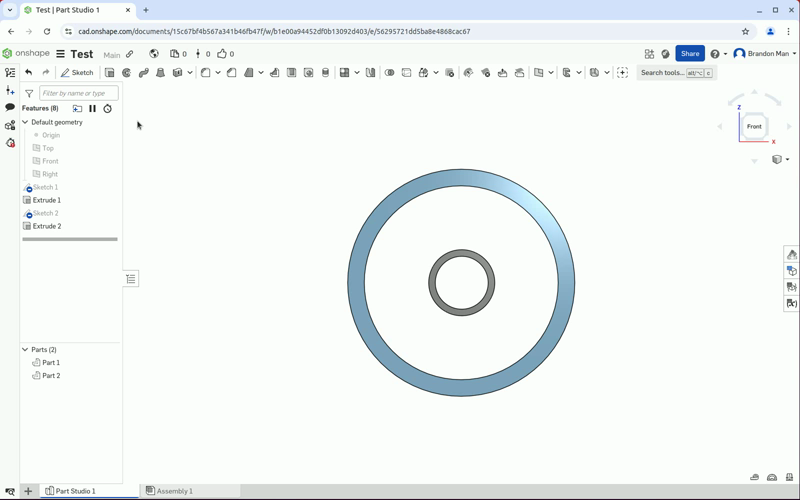
key(shift+h)
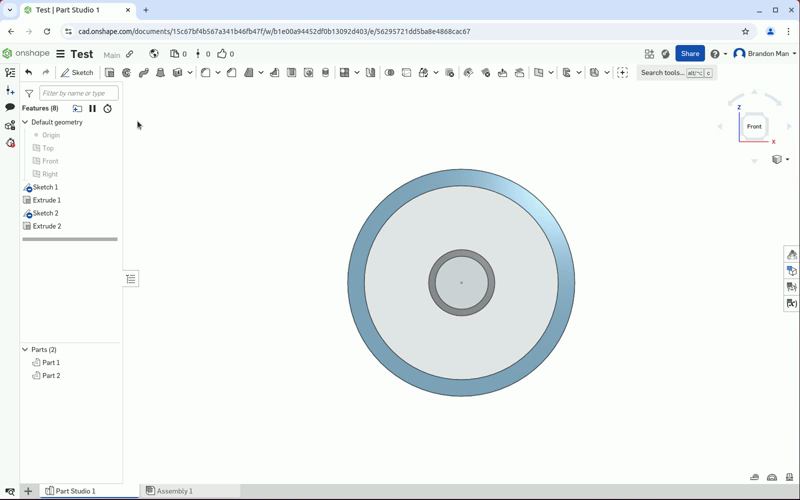
key(shift+h)
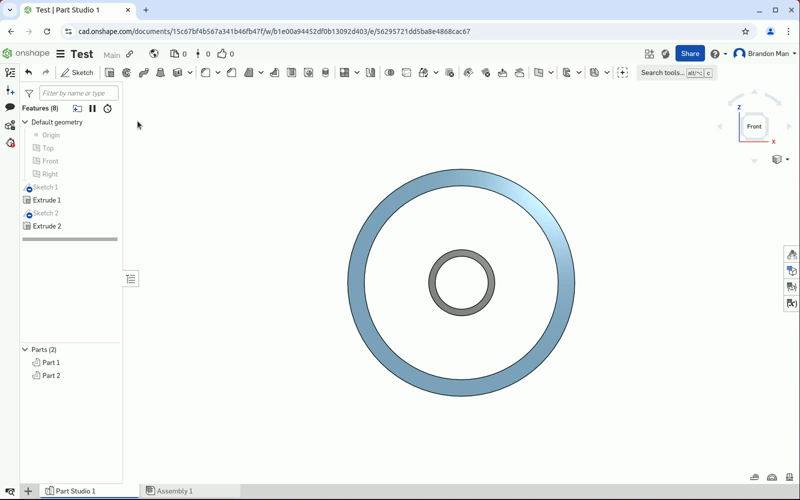
mouse_move(73, 189)
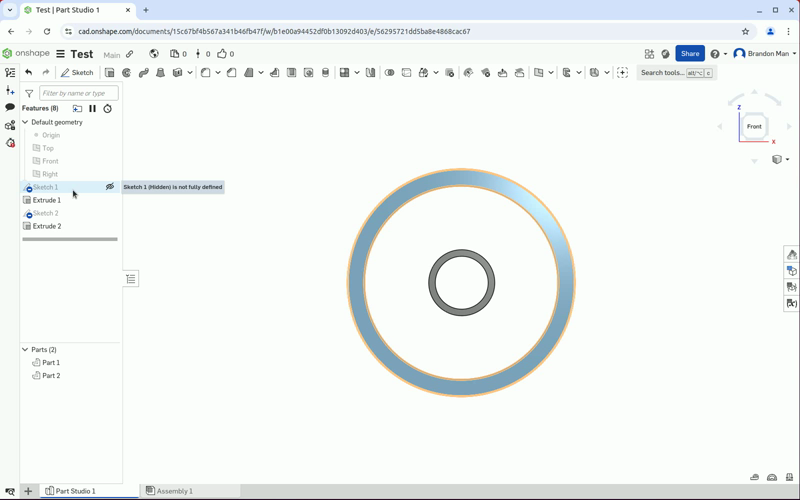
click(73, 189)
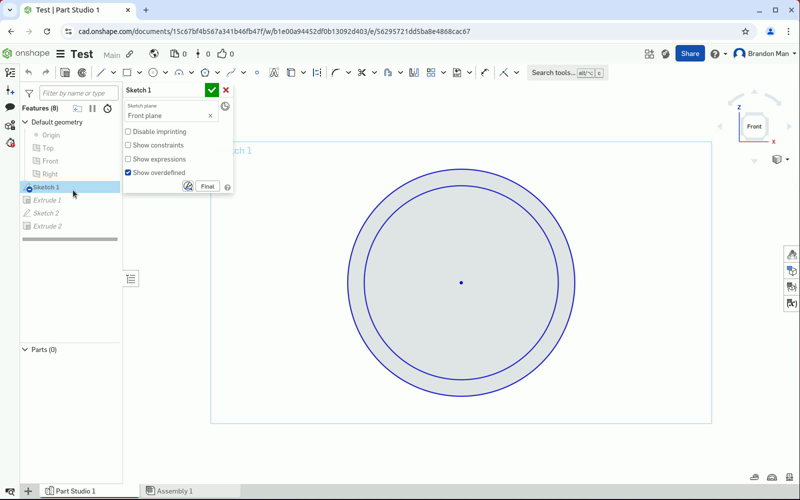
mouse_move(229, 92)
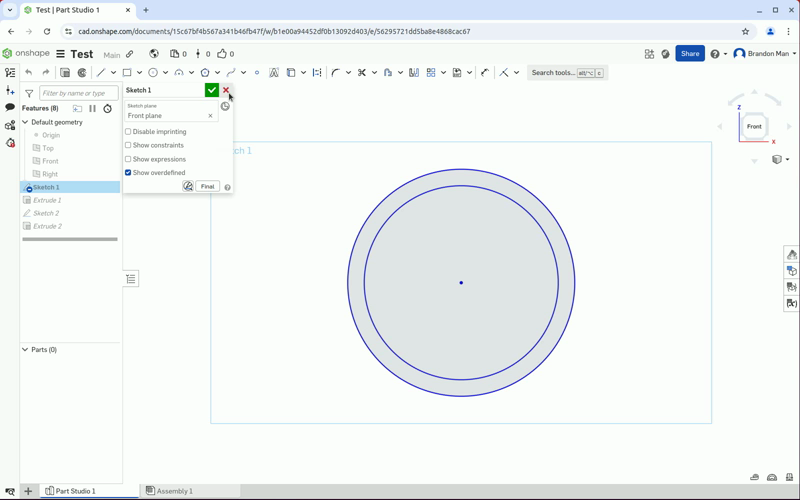
click(229, 92)
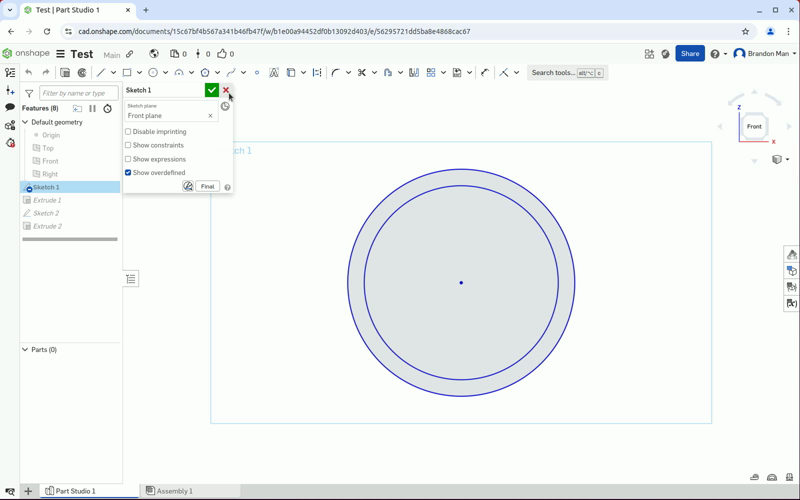
key(shift+s)
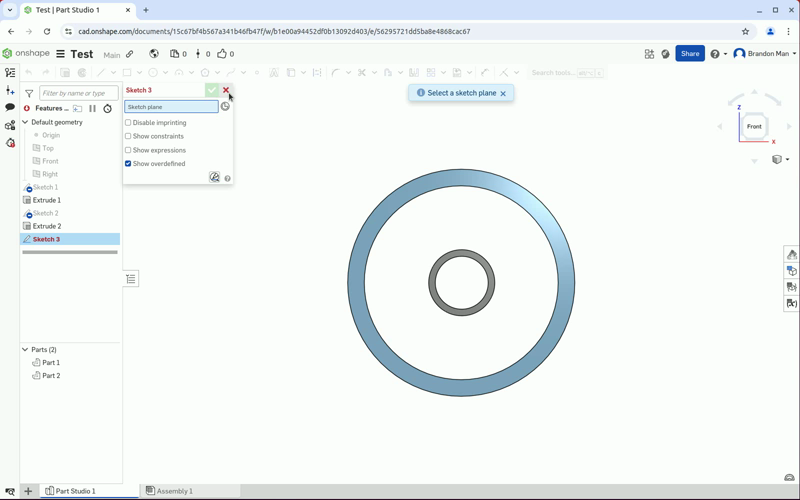
mouse_move(73, 163)
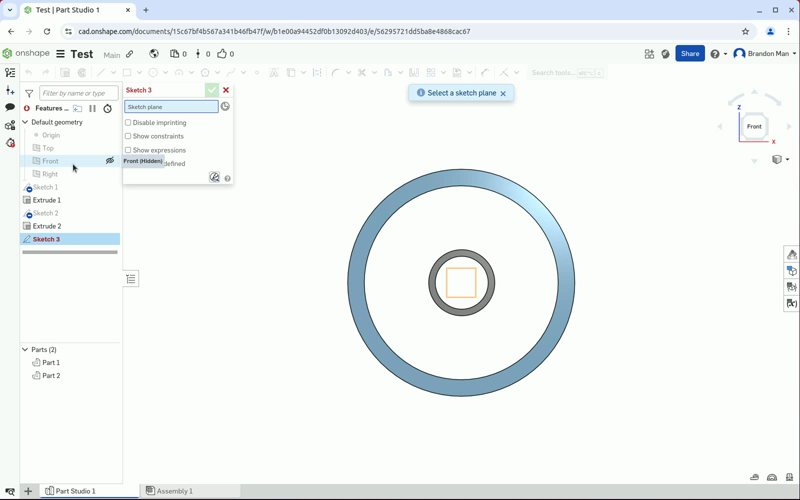
click(73, 163)
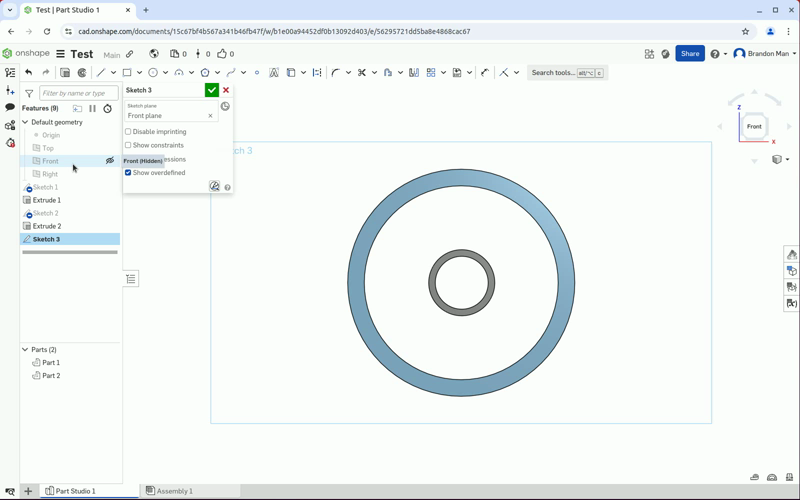
mouse_move(73, 352)
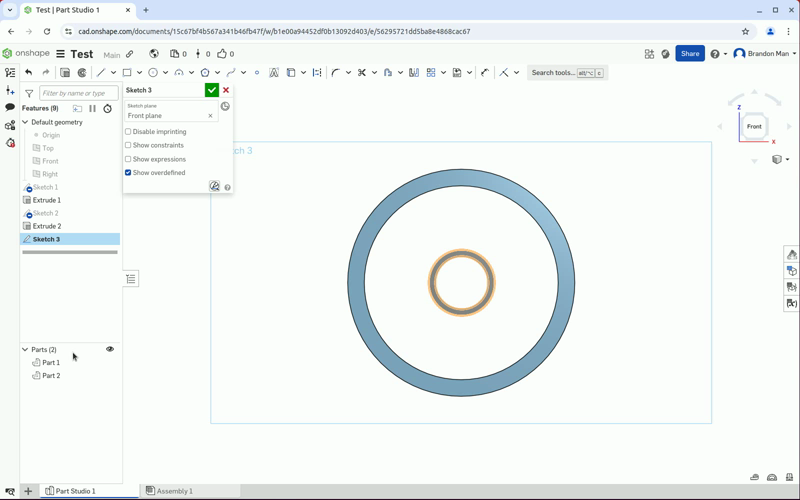
key(y)
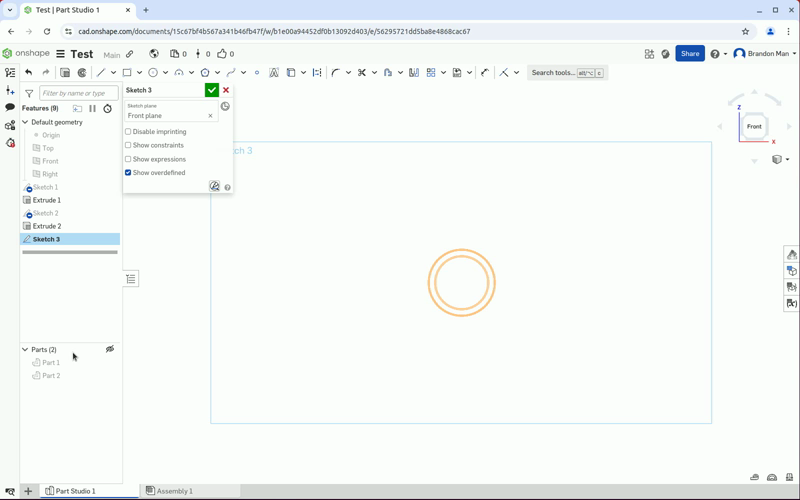
key(c)
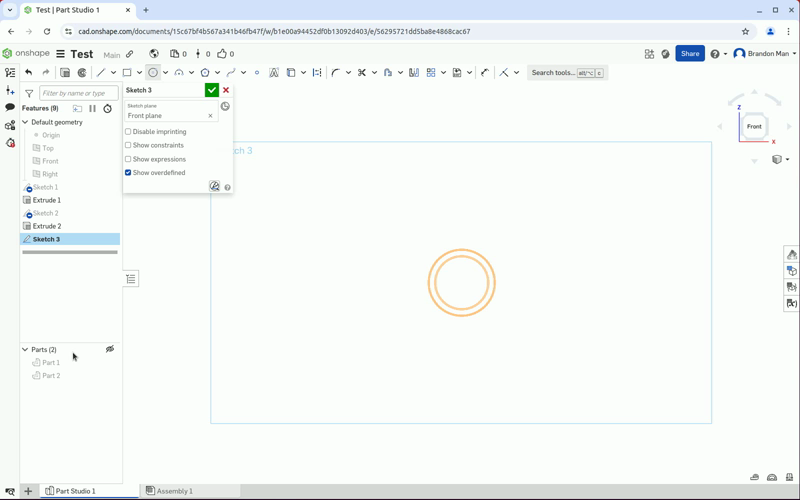
key_down(shift)
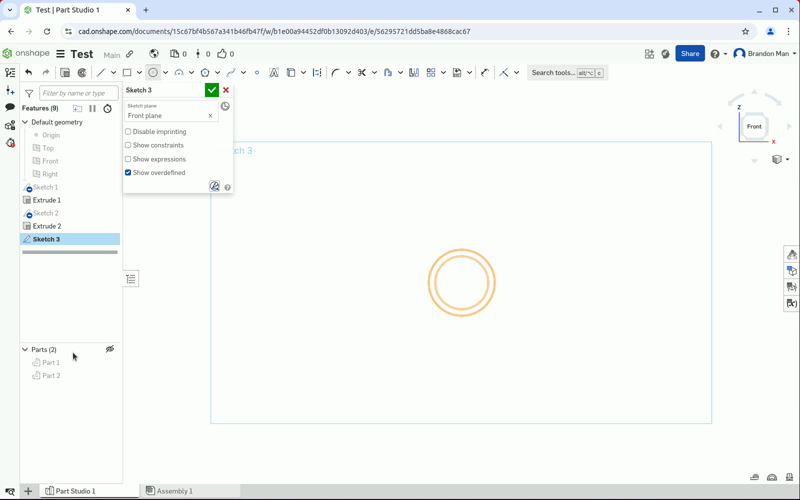
mouse_move(461, 282)
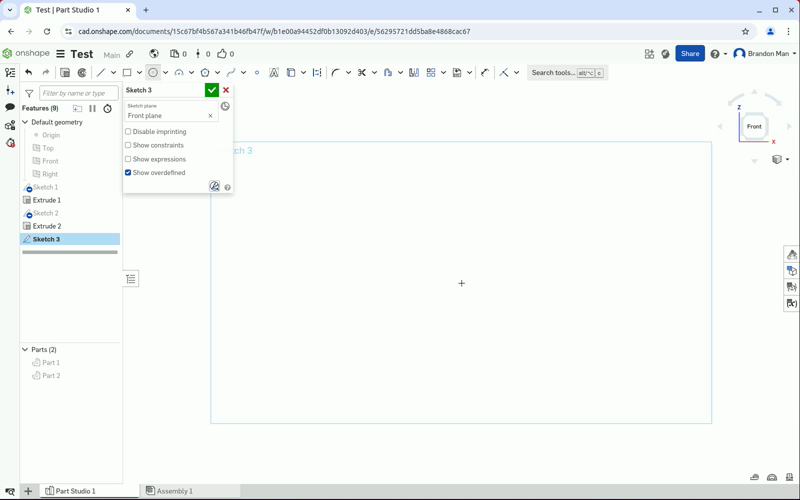
click(461, 282)
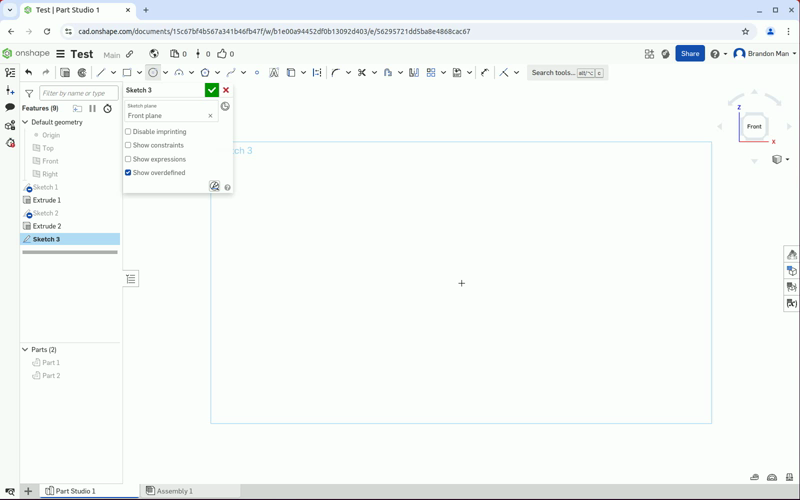
key_up(shift)
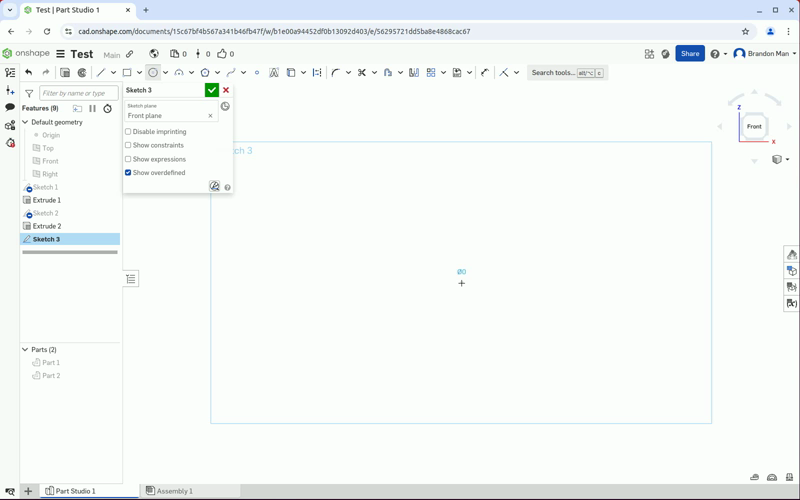
mouse_move(559, 282)
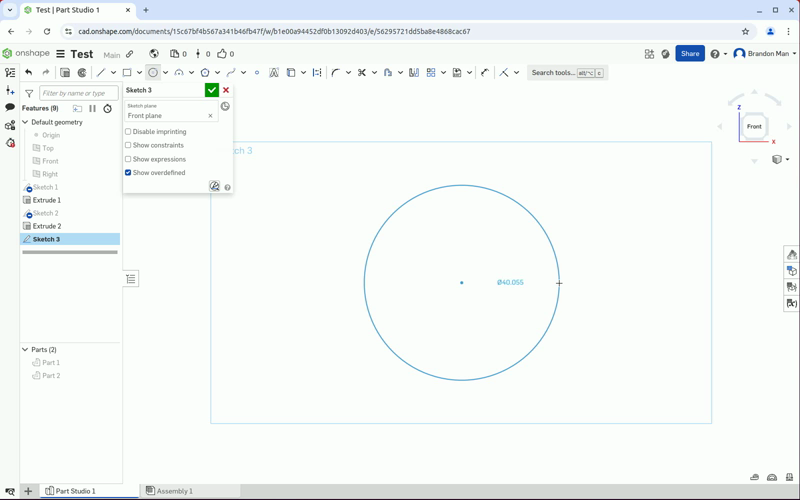
click(559, 282)
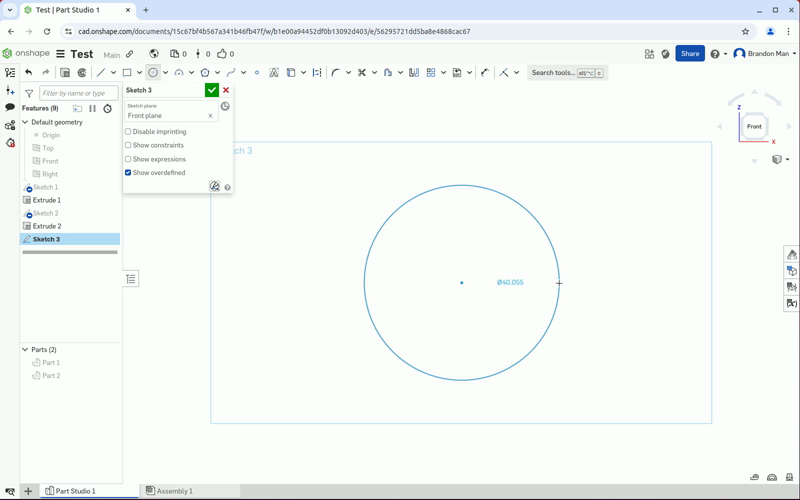
key(esc)
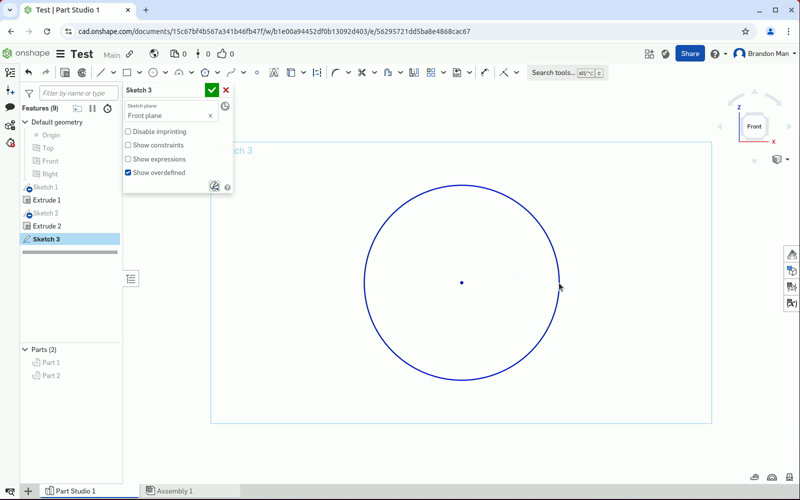
key(c)
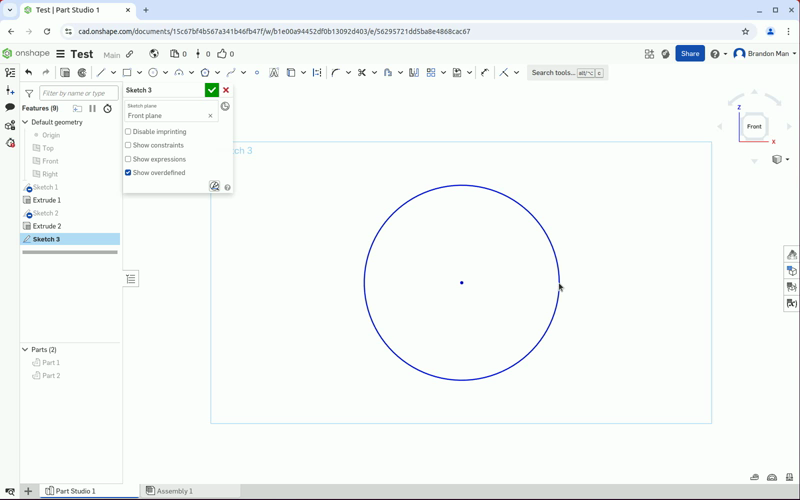
key_down(shift)
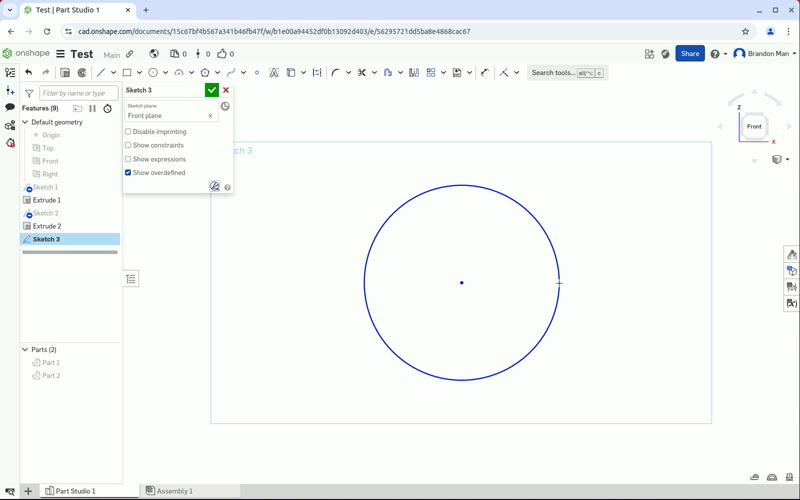
mouse_move(397, 282)
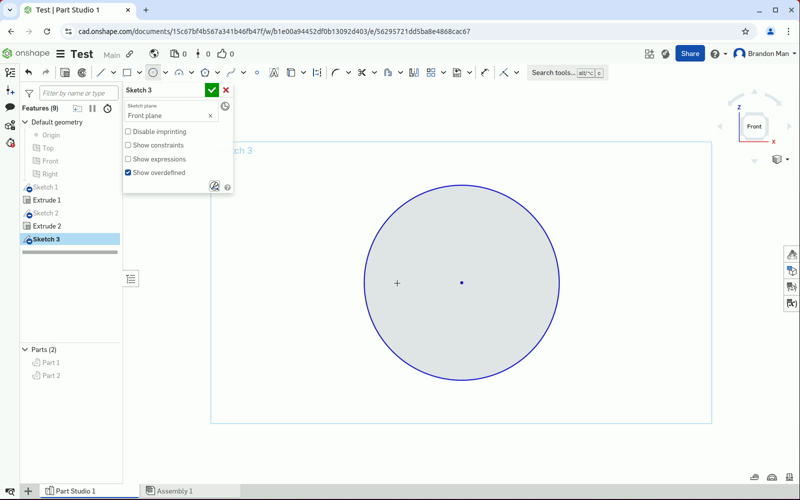
click(397, 282)
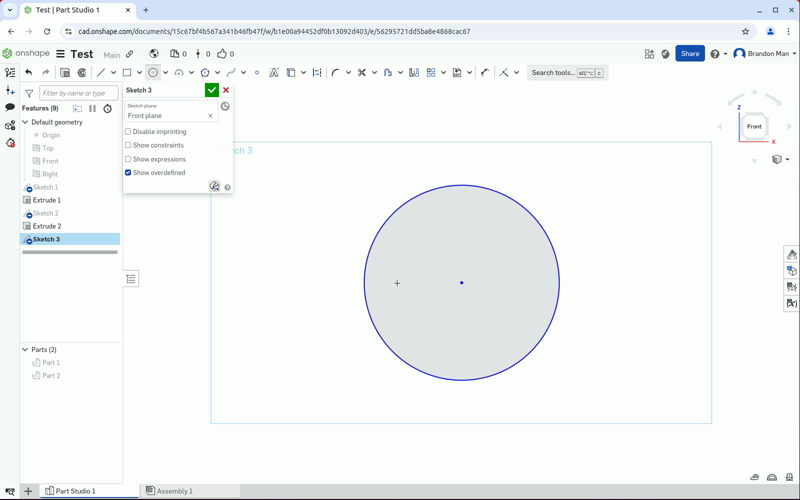
key_up(shift)
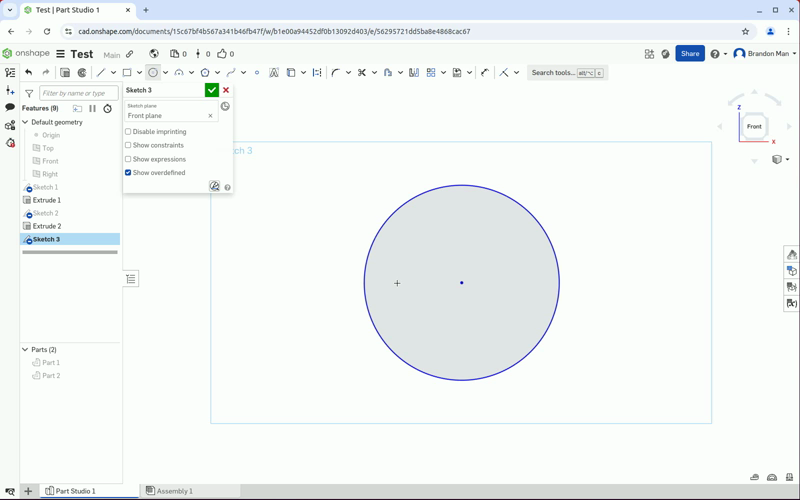
mouse_move(423, 282)
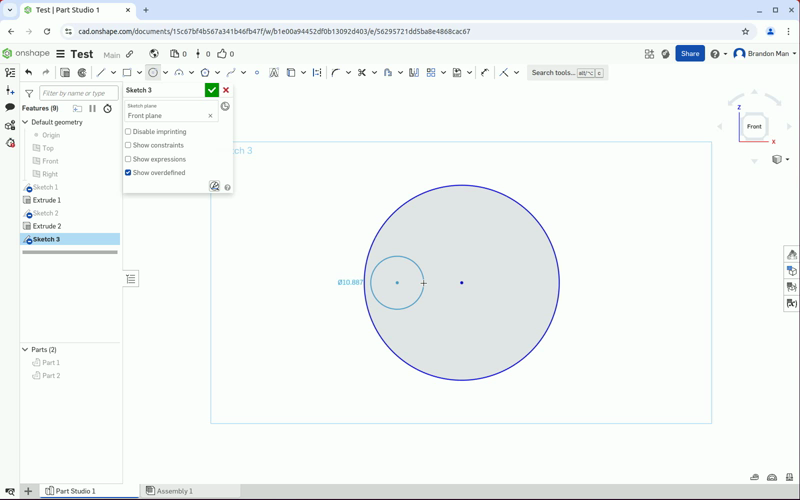
click(423, 282)
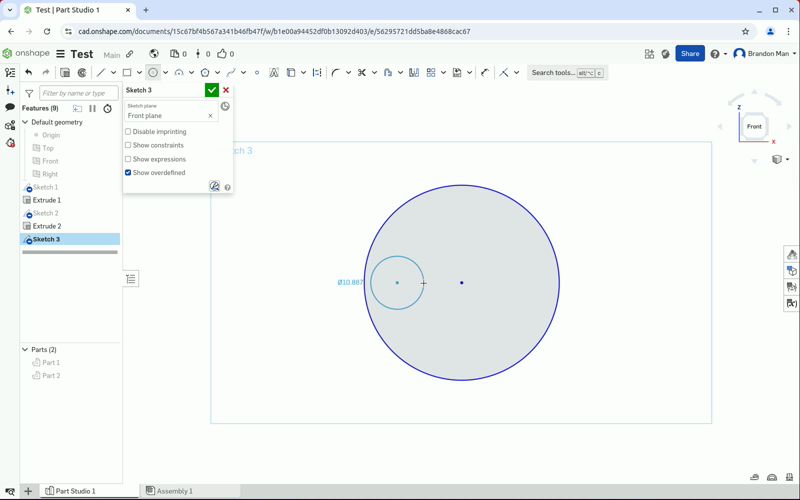
key(esc)
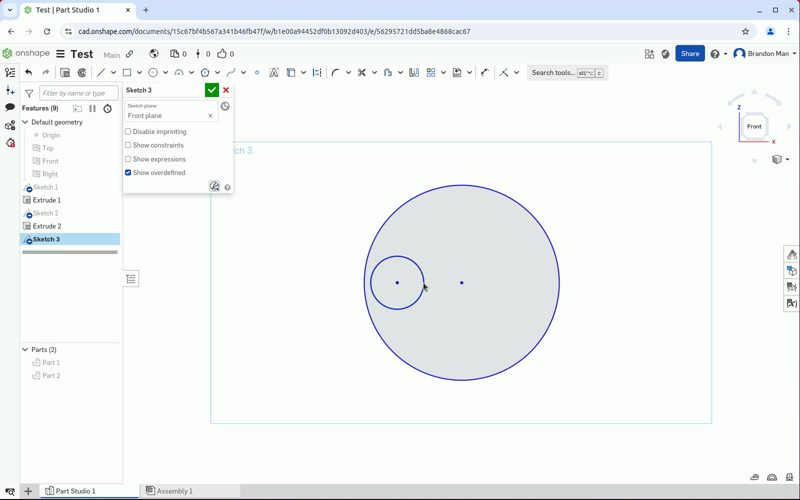
key(c)
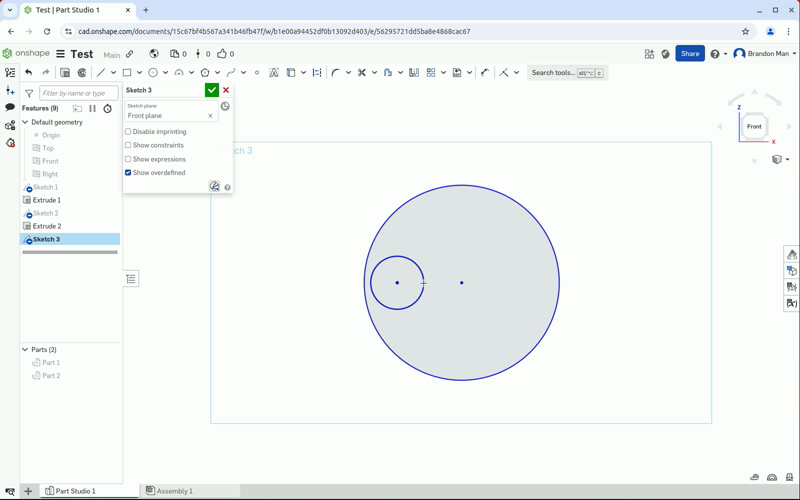
key_down(shift)
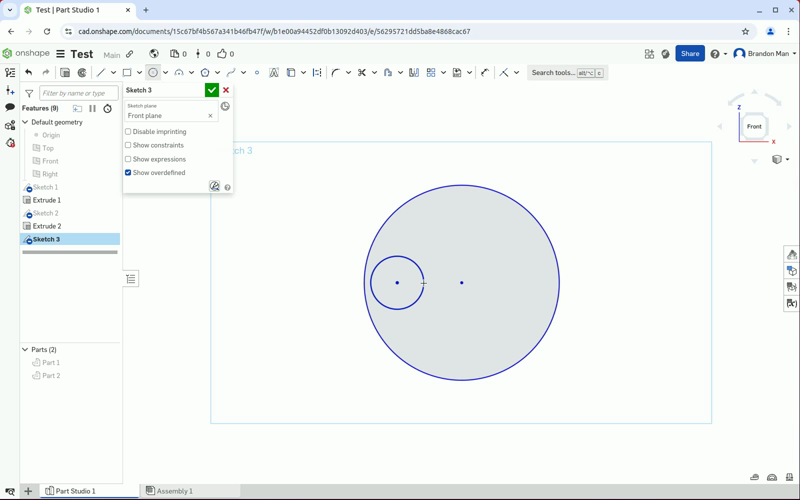
mouse_move(461, 282)
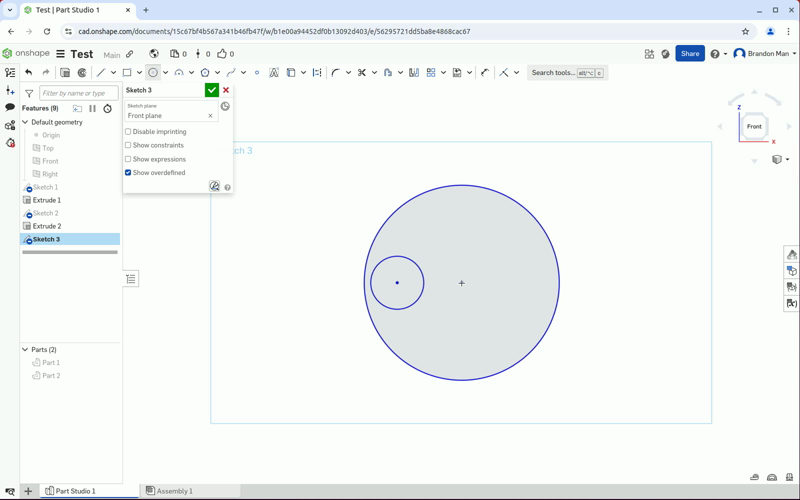
click(461, 282)
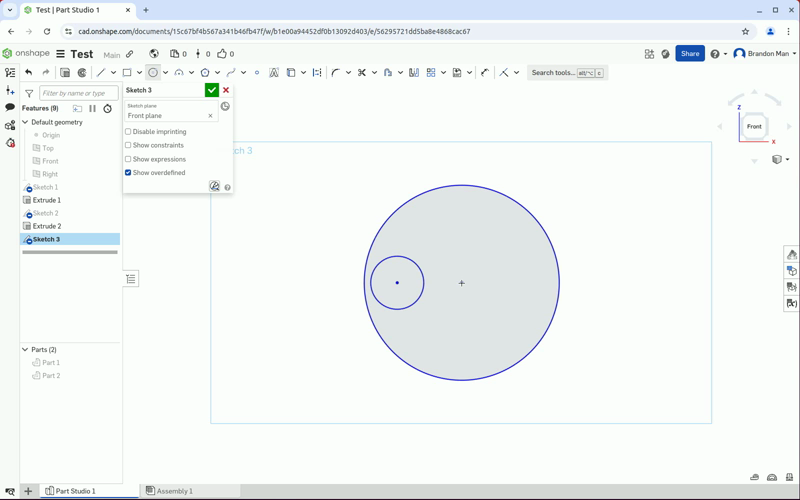
key_up(shift)
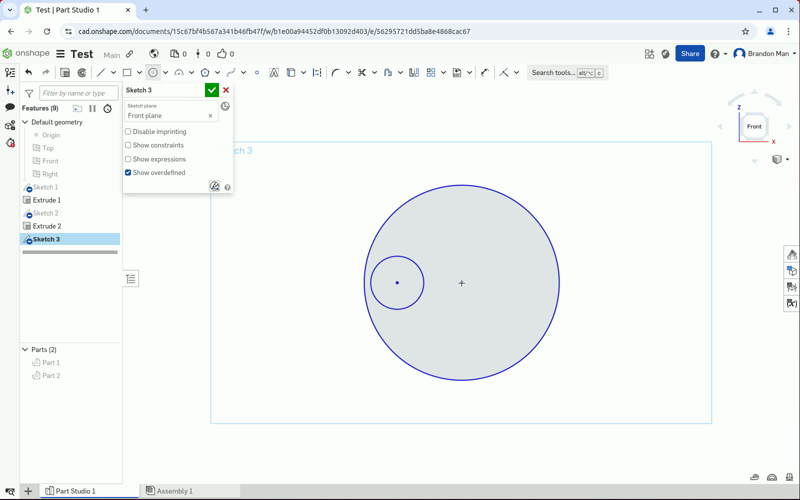
mouse_move(494, 282)
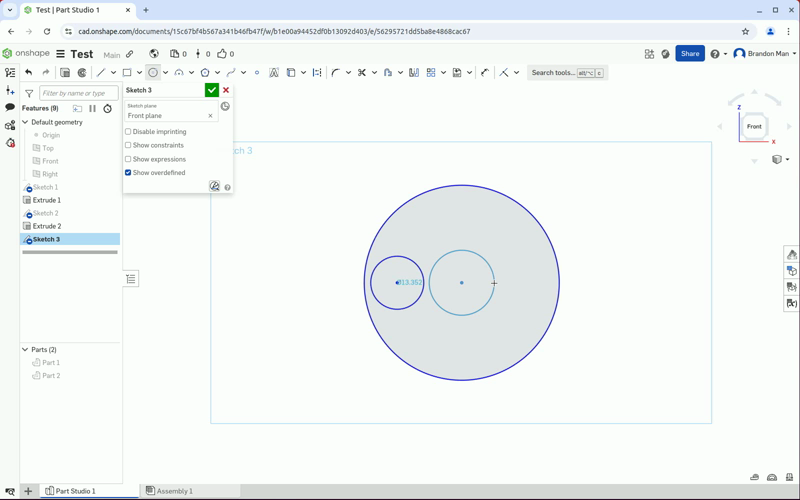
click(494, 282)
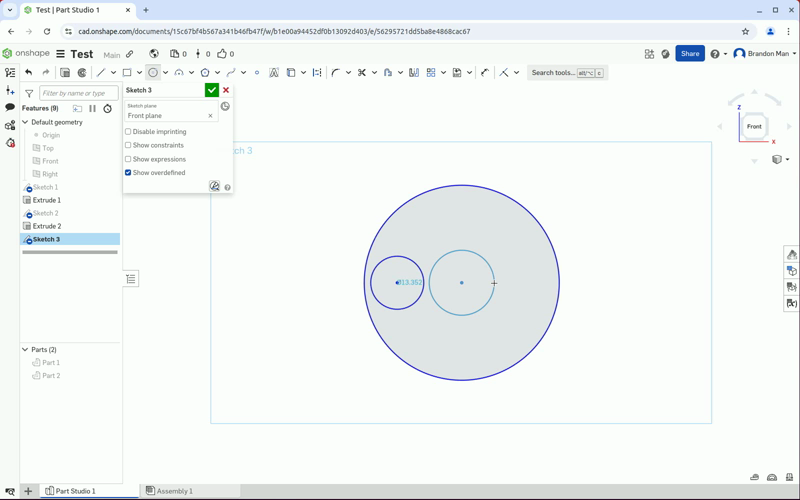
key(esc)
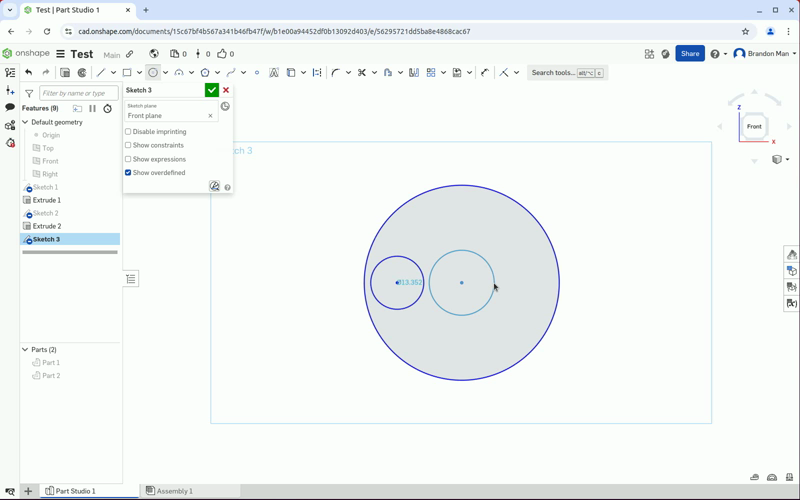
key(c)
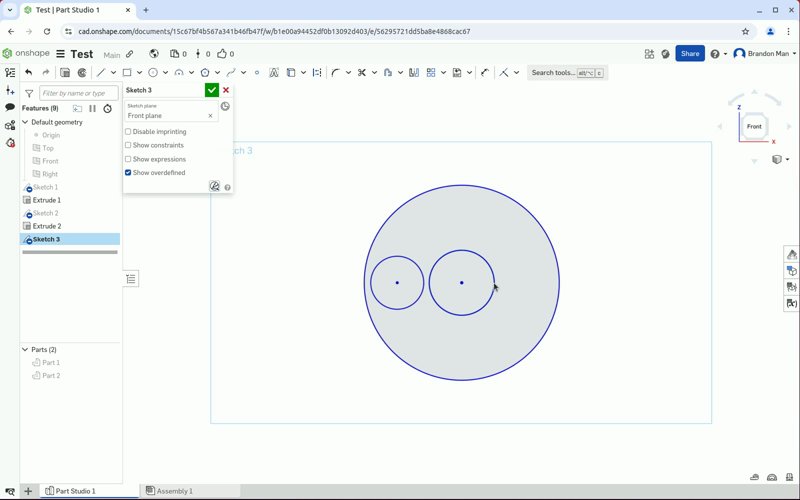
key_down(shift)
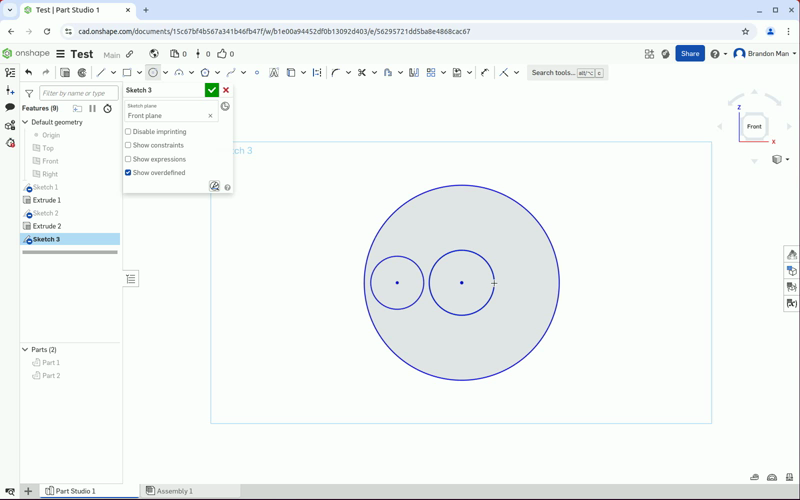
mouse_move(461, 345)
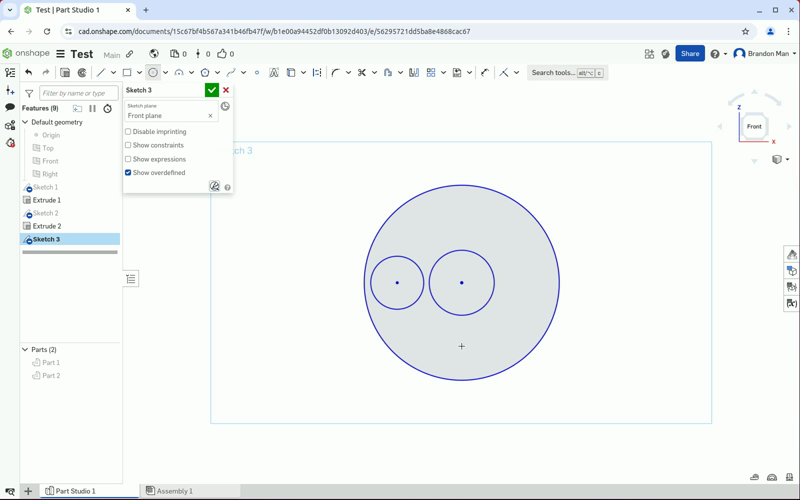
click(461, 345)
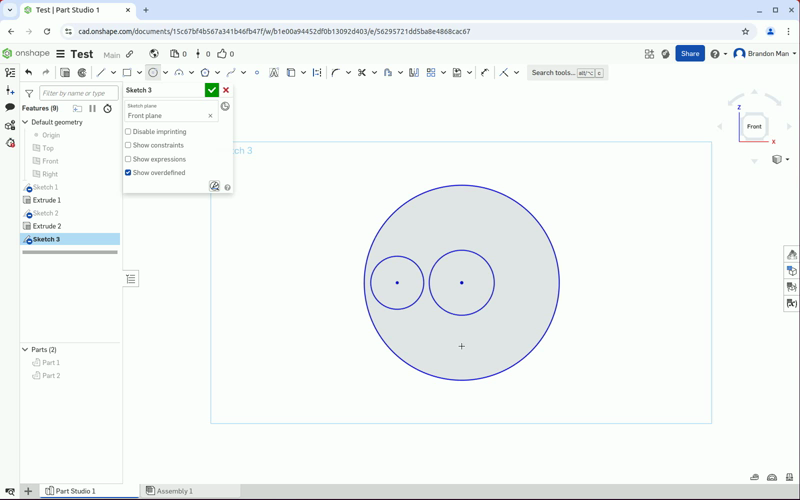
key_up(shift)
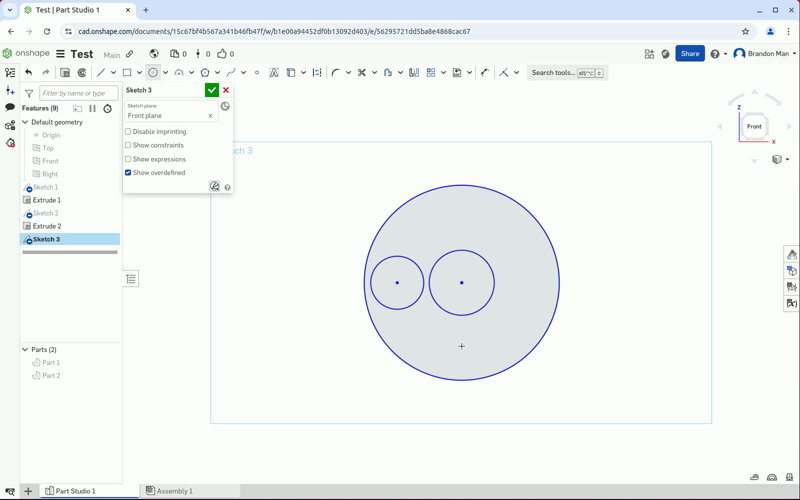
mouse_move(488, 345)
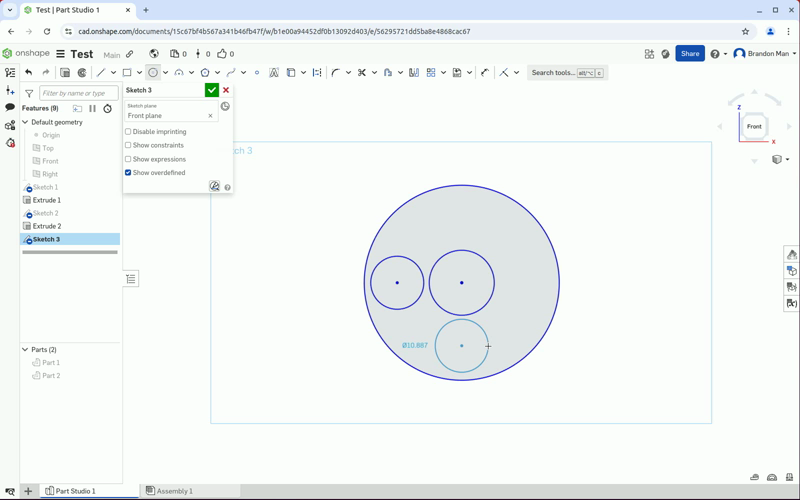
click(488, 345)
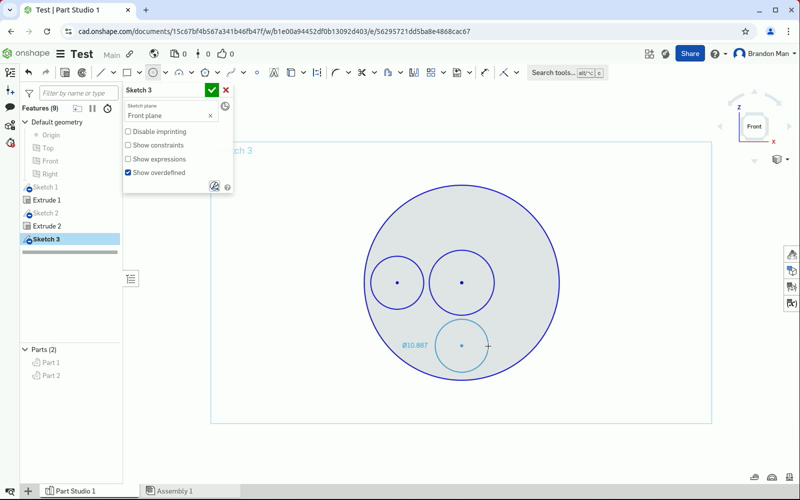
key(esc)
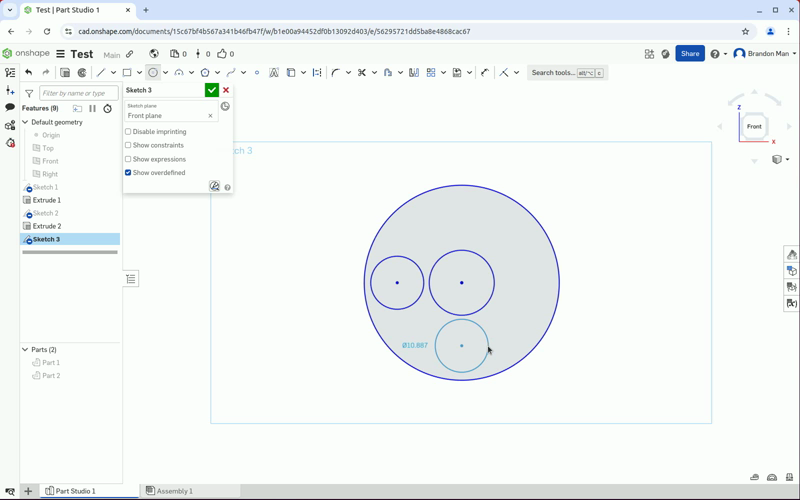
key(c)
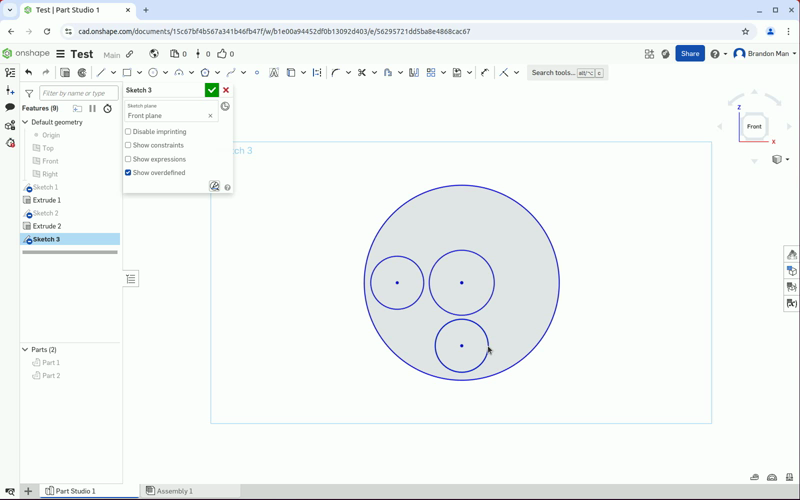
key_down(shift)
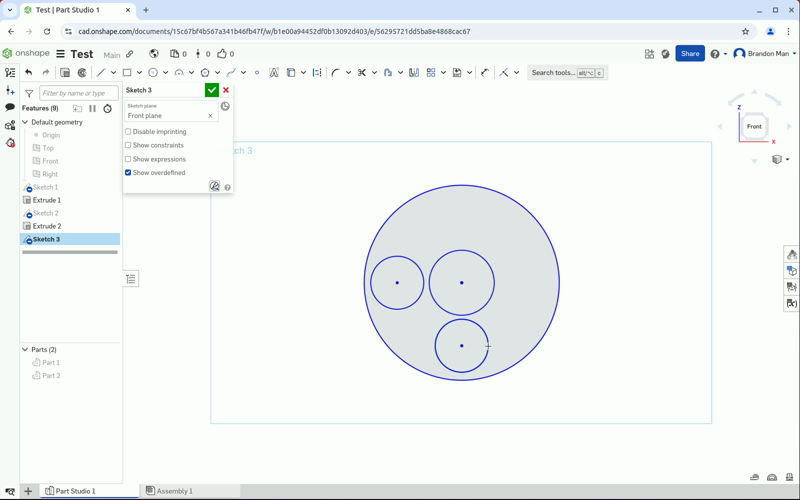
mouse_move(461, 220)
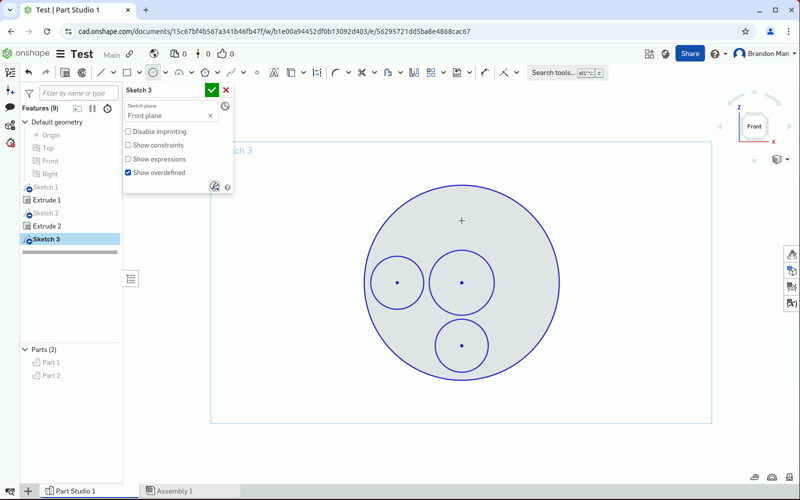
click(461, 220)
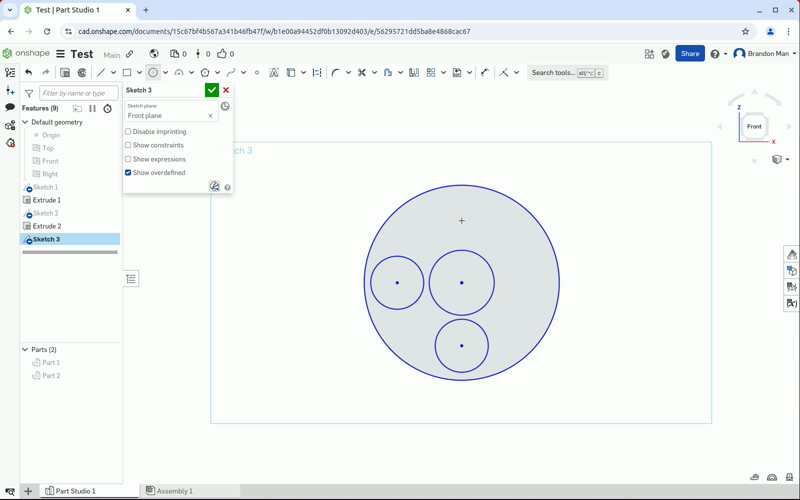
key_up(shift)
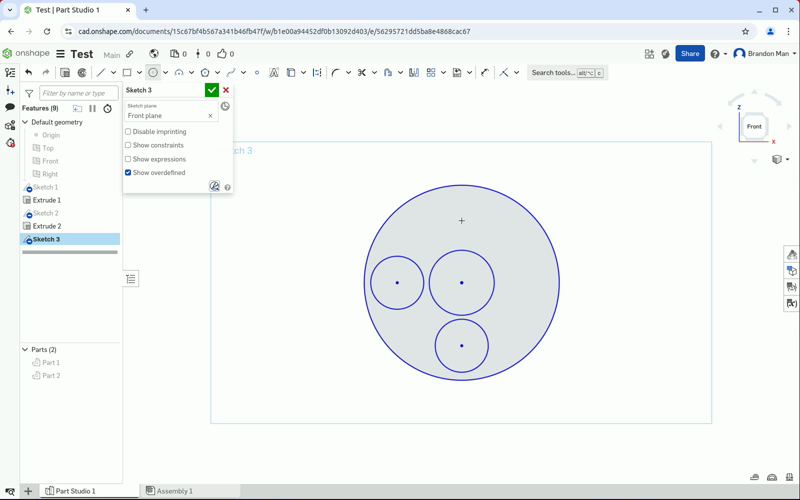
mouse_move(488, 220)
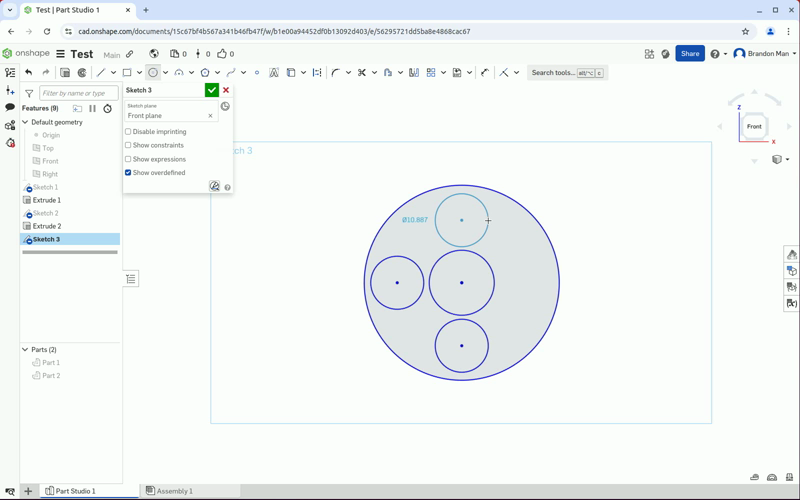
click(488, 220)
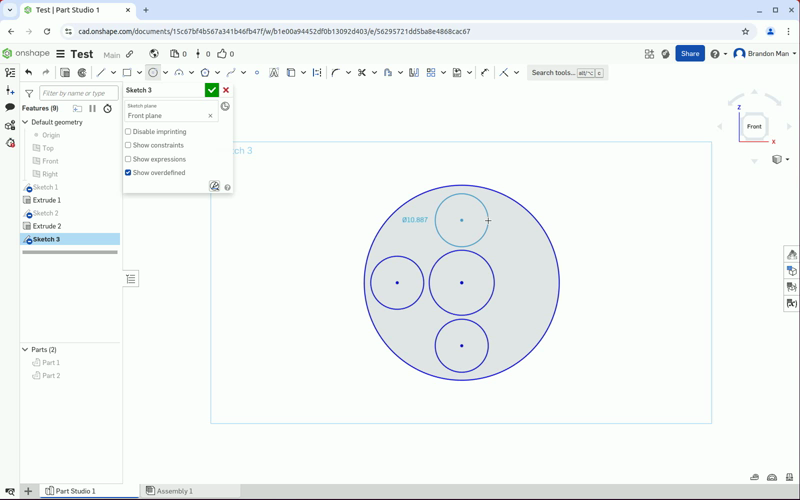
key(esc)
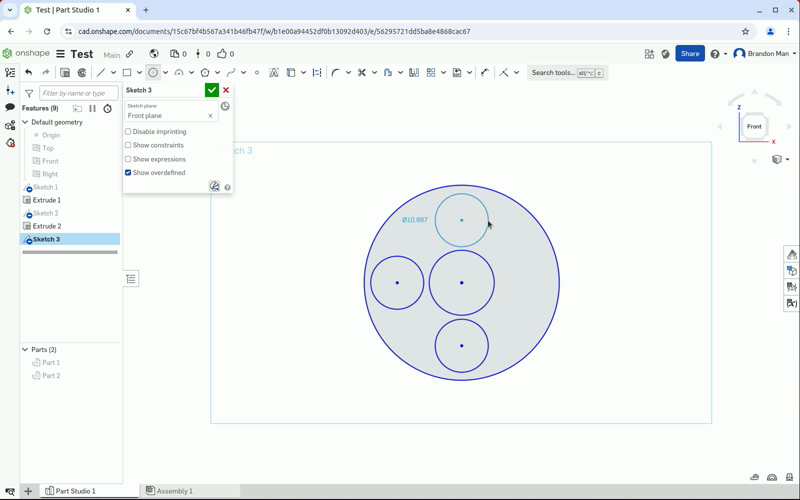
key(c)
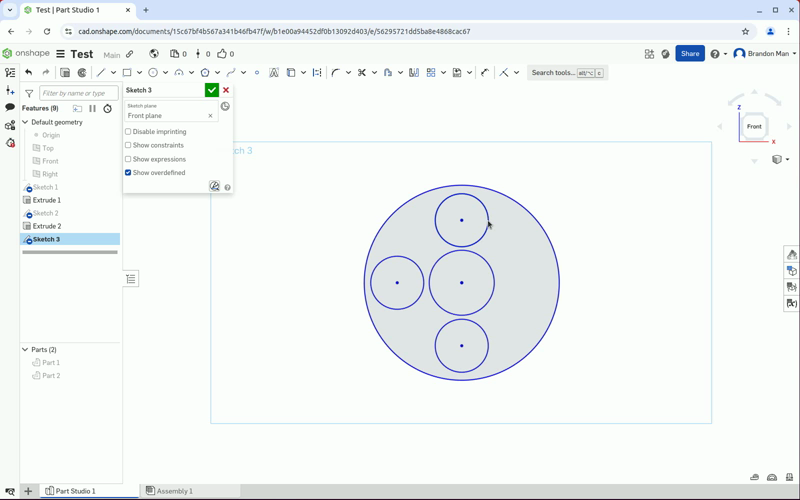
key_down(shift)
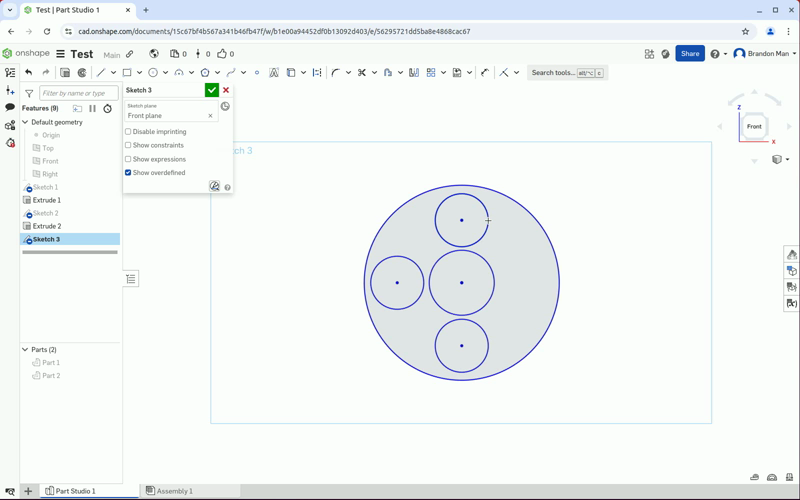
mouse_move(524, 282)
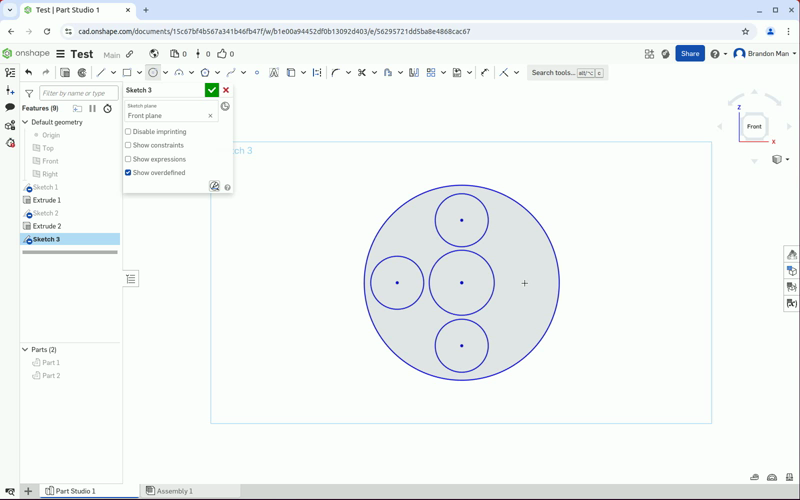
click(524, 282)
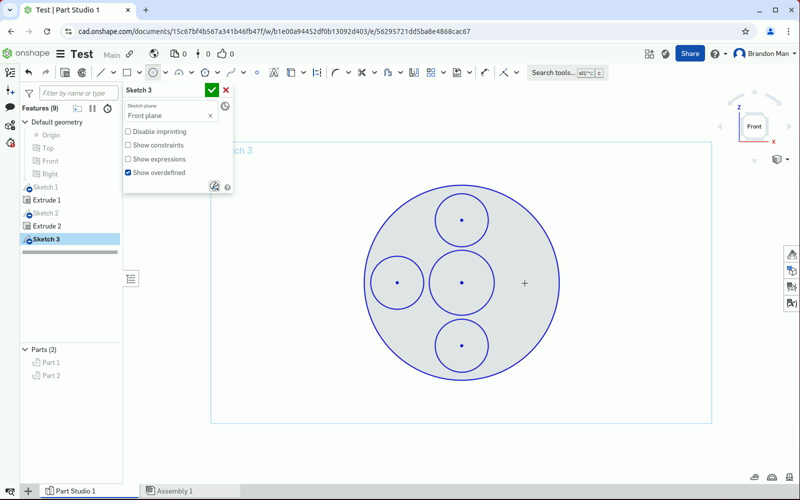
key_up(shift)
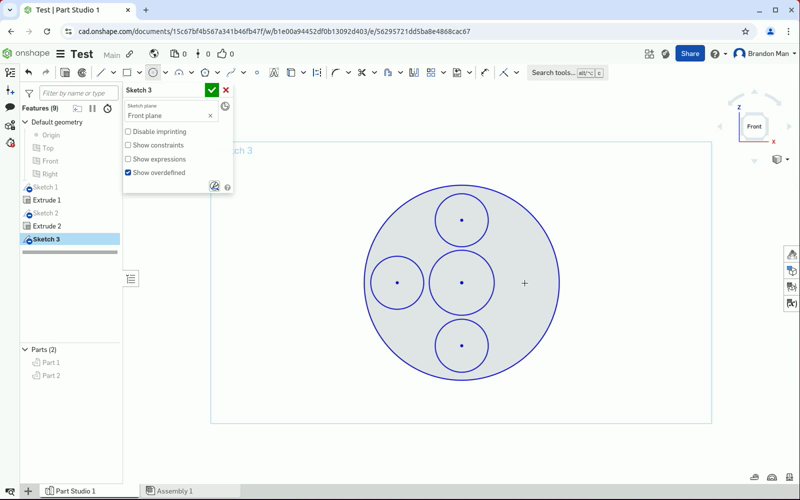
mouse_move(551, 282)
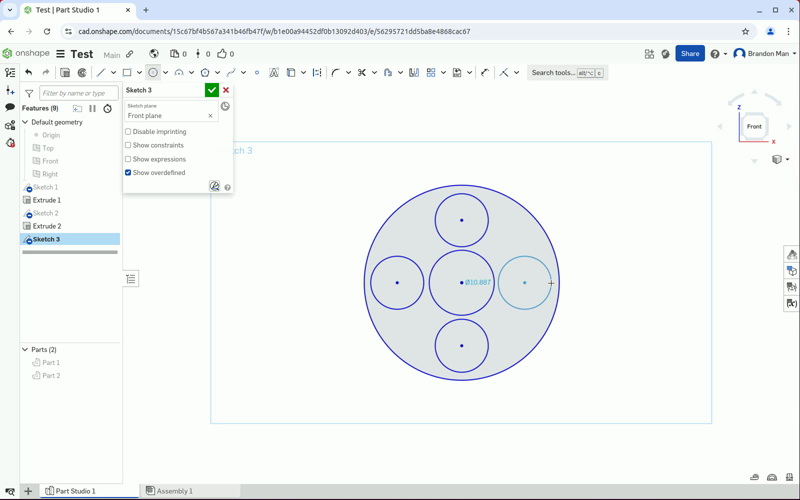
click(551, 282)
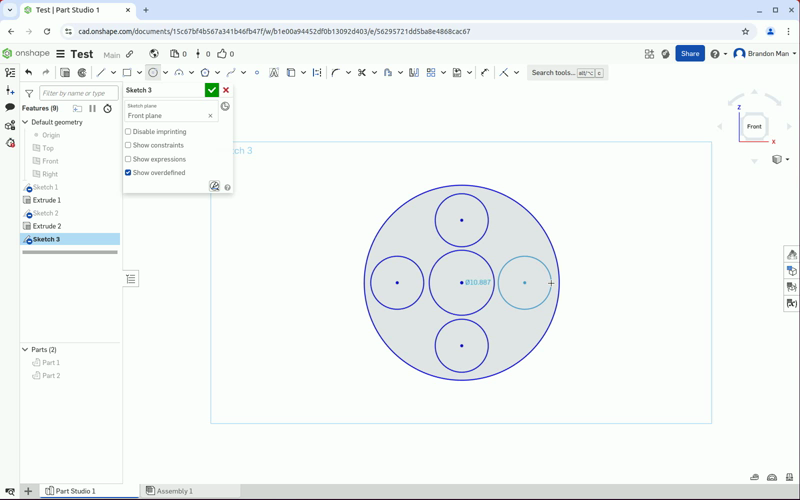
key(esc)
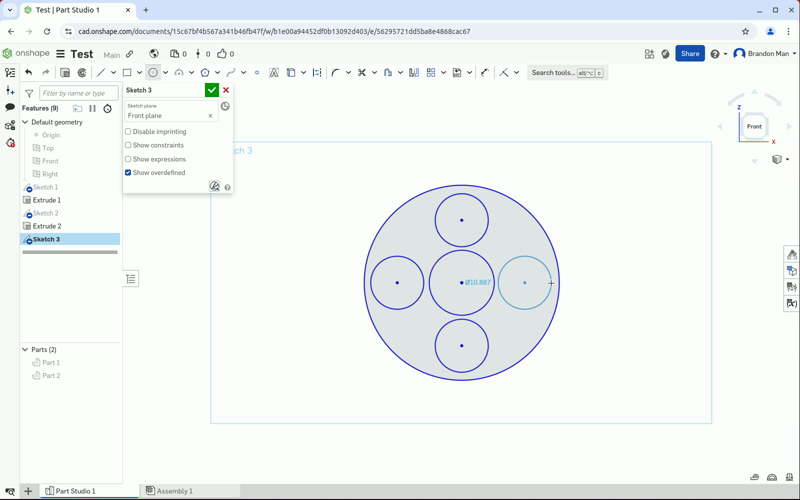
mouse_move(505, 245)
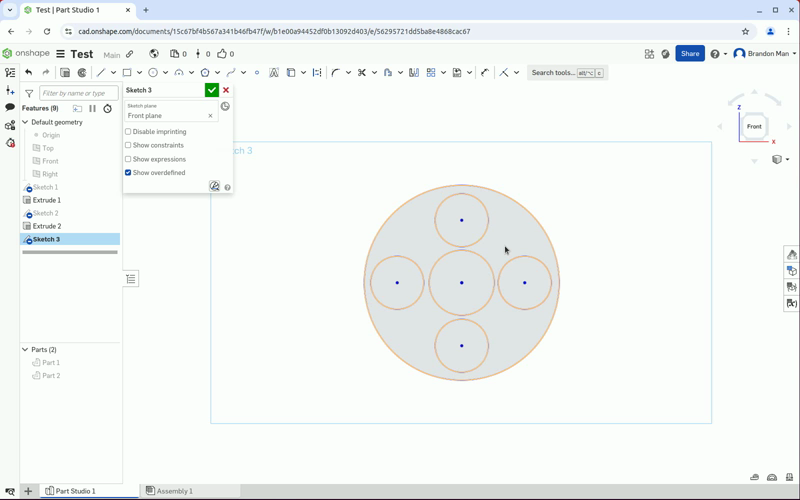
click(505, 245)
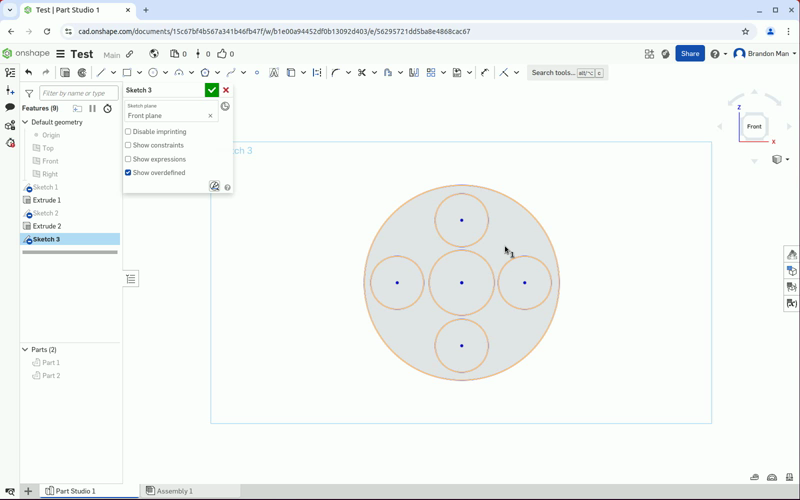
mouse_move(73, 352)
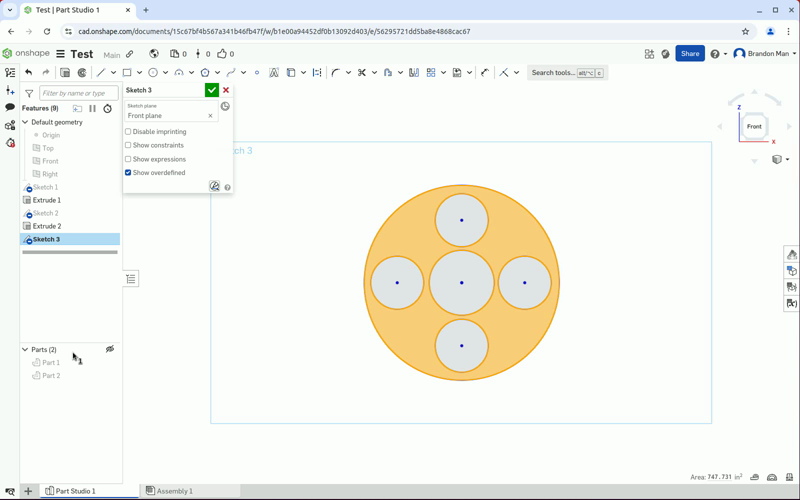
key(shift+y)
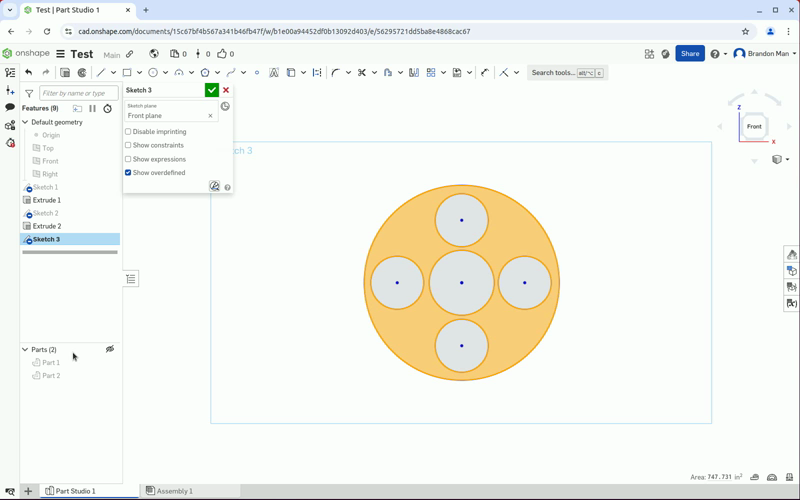
key(shift+e)
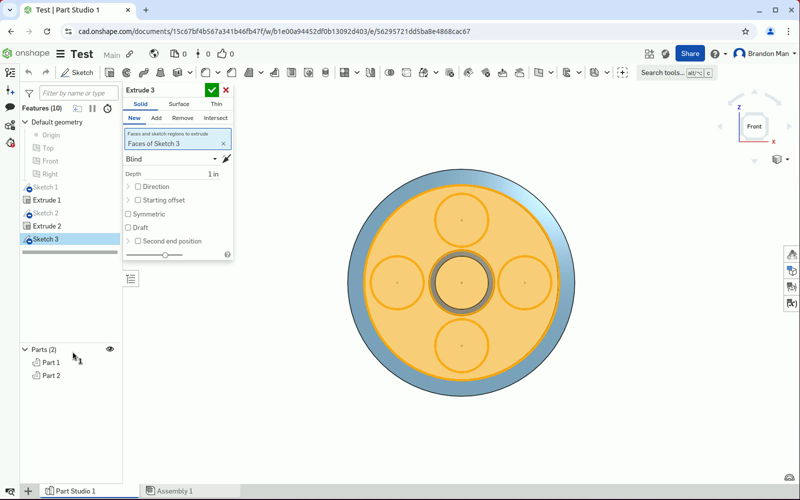
mouse_move(143, 106)
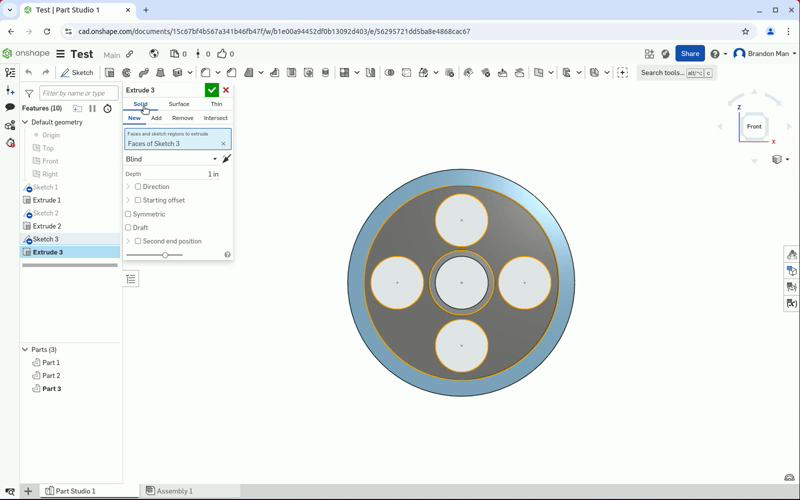
click(143, 106)
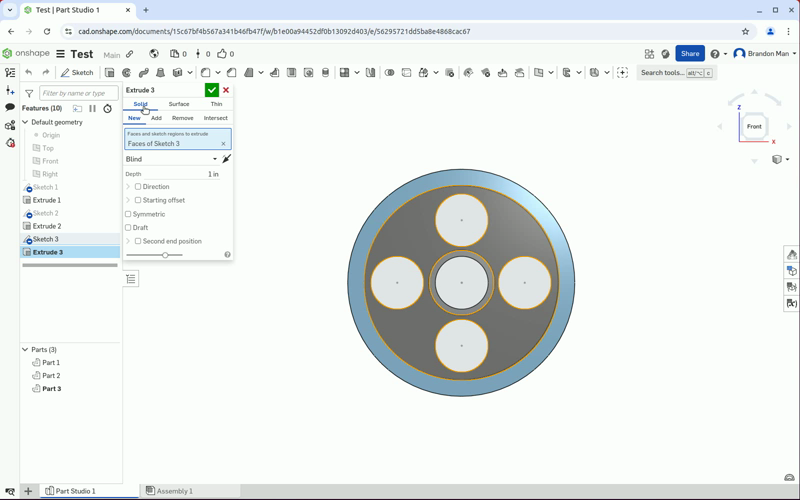
mouse_move(137, 120)
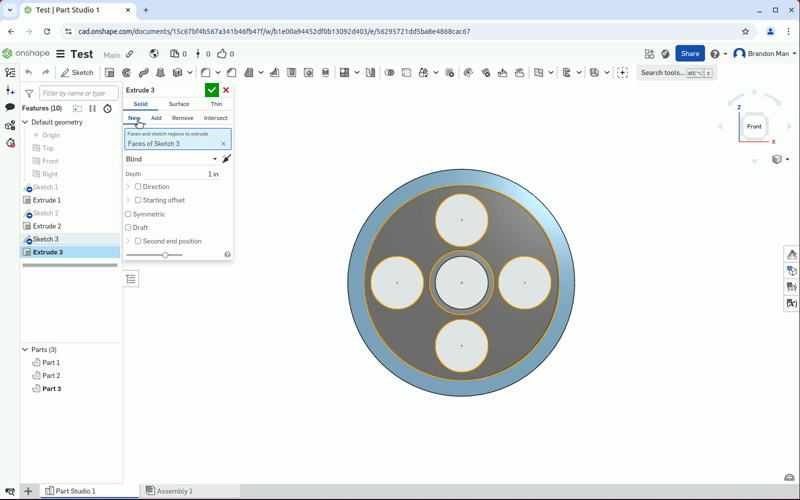
click(137, 120)
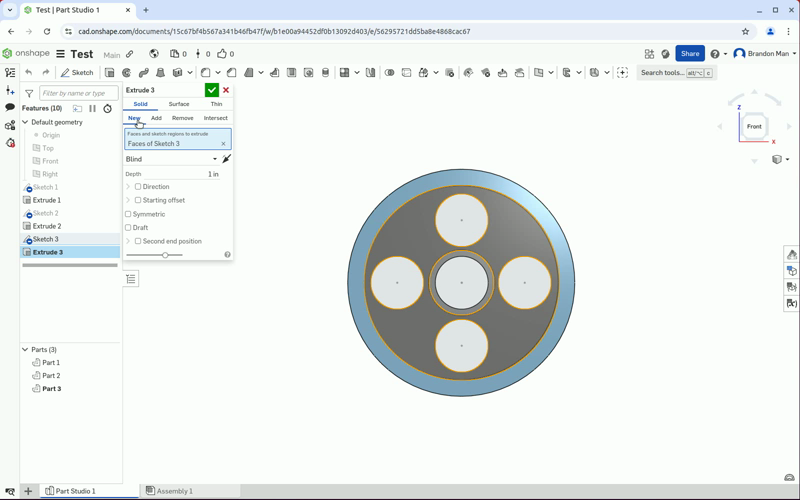
key(tab, 4)
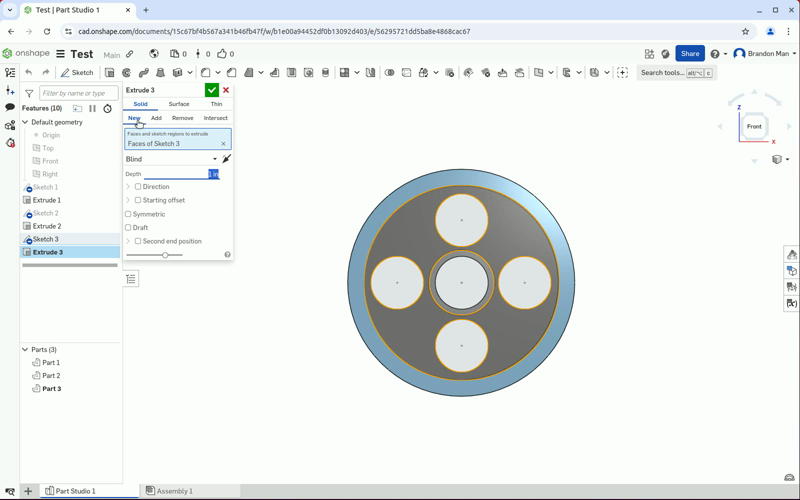
text(6.74)
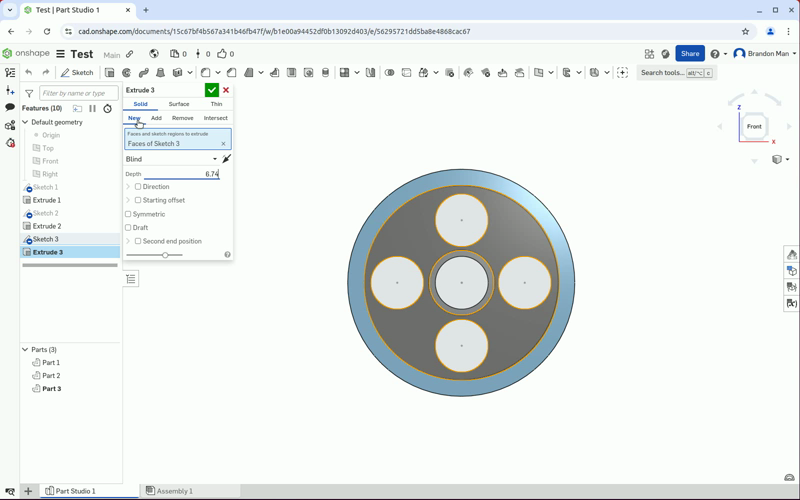
key(enter)
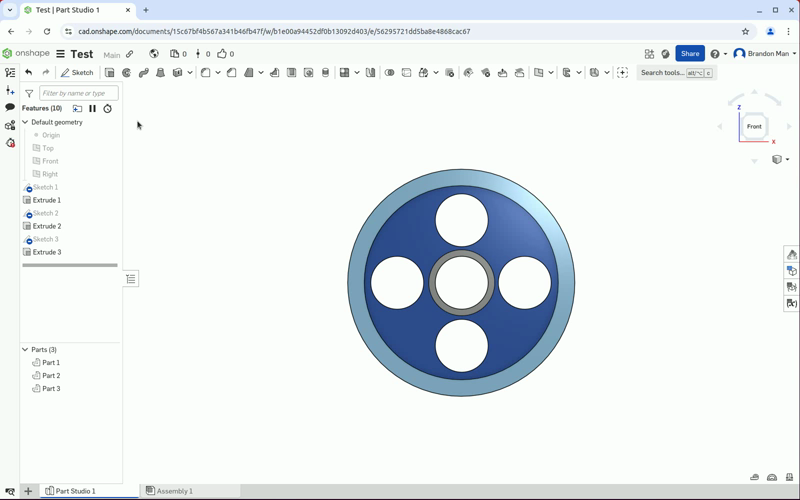
key(shift+h)
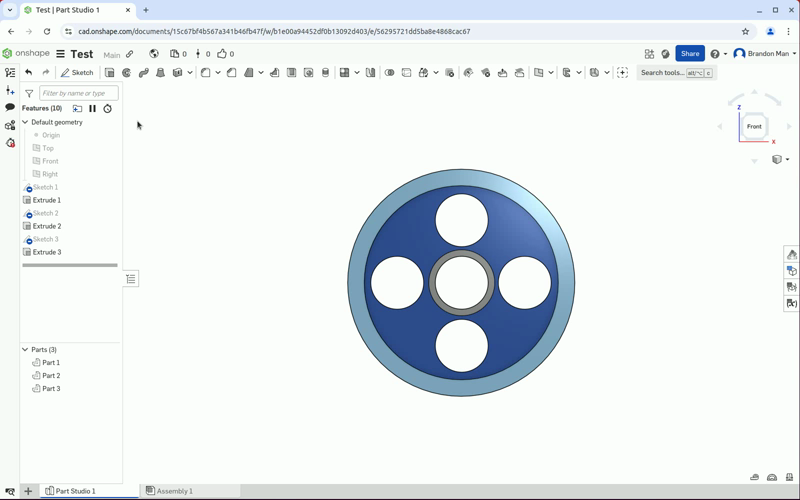
key(shift+h)
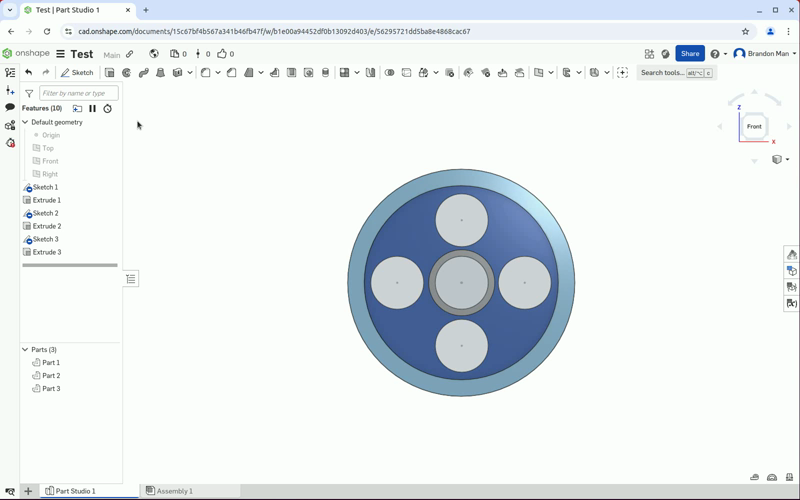
key(shift+7)
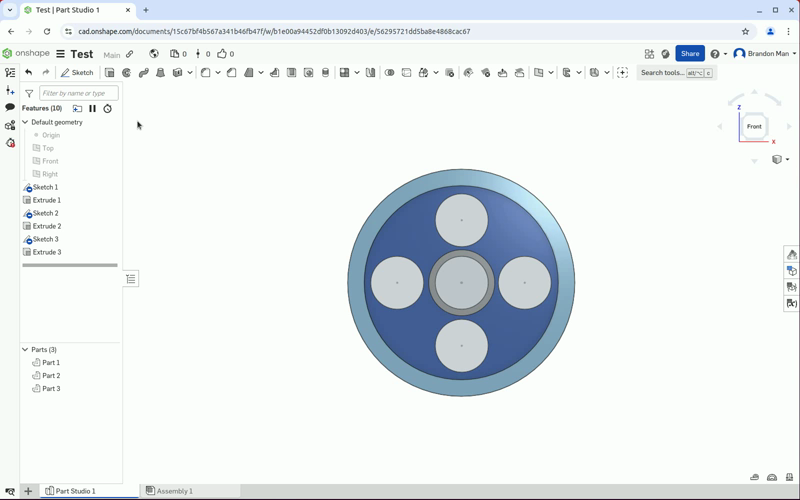
key(left, 2)
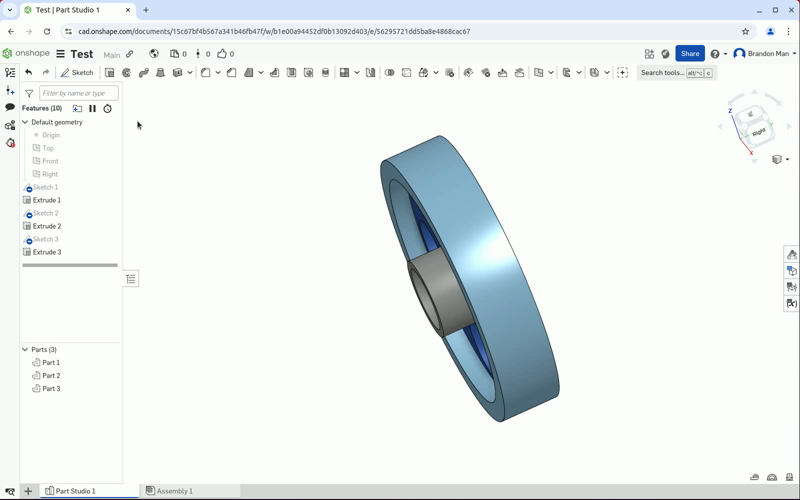
key(down, 2)
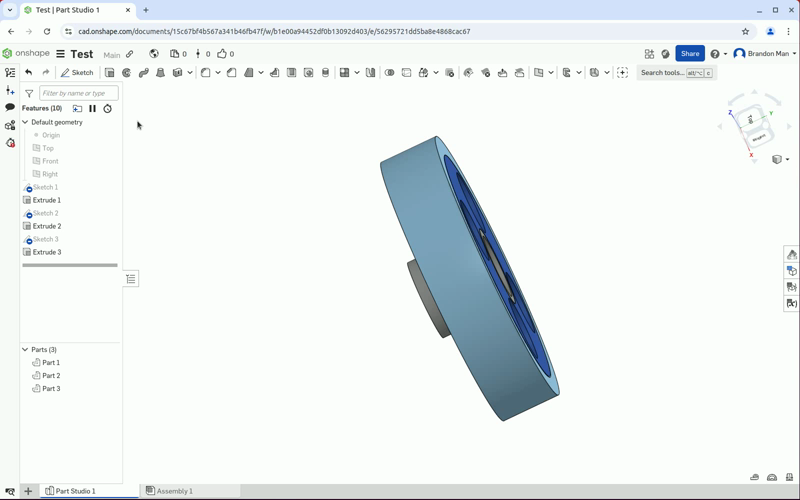
key(up, 2)
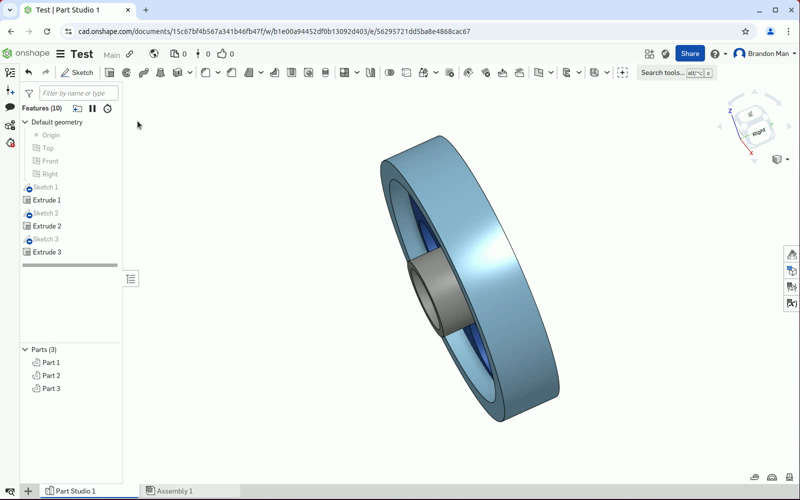
key(right, 2)
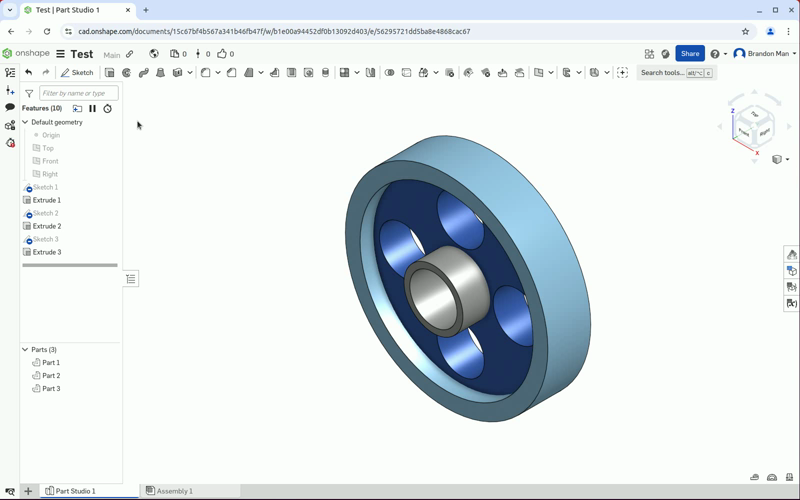
mouse_move(73, 189)
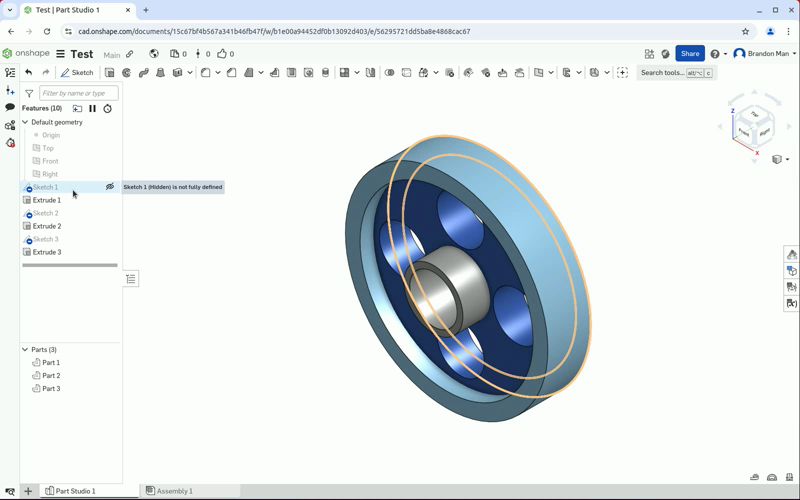
click(73, 189)